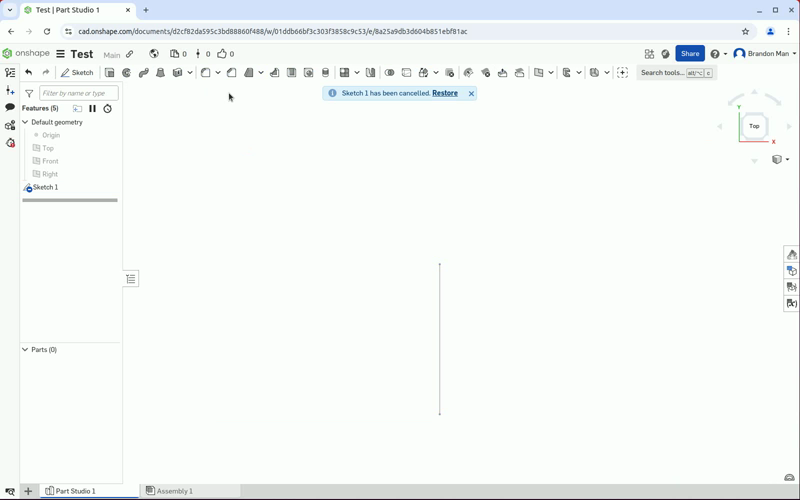
key(shift+h)
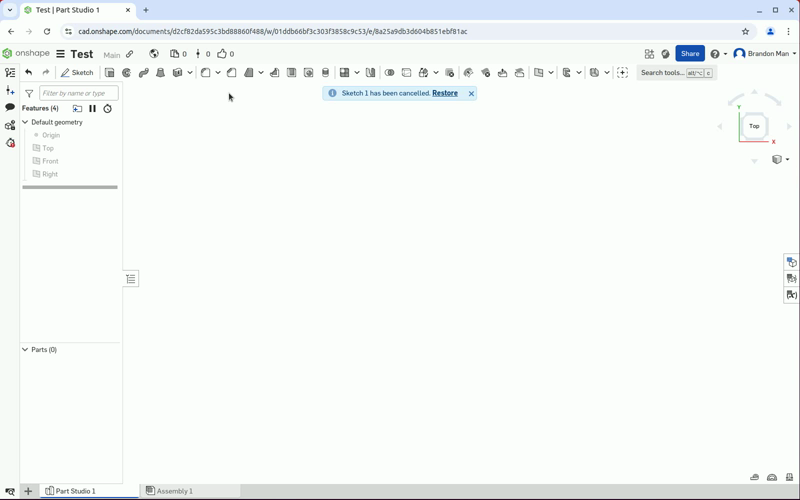
mouse_move(73, 352)
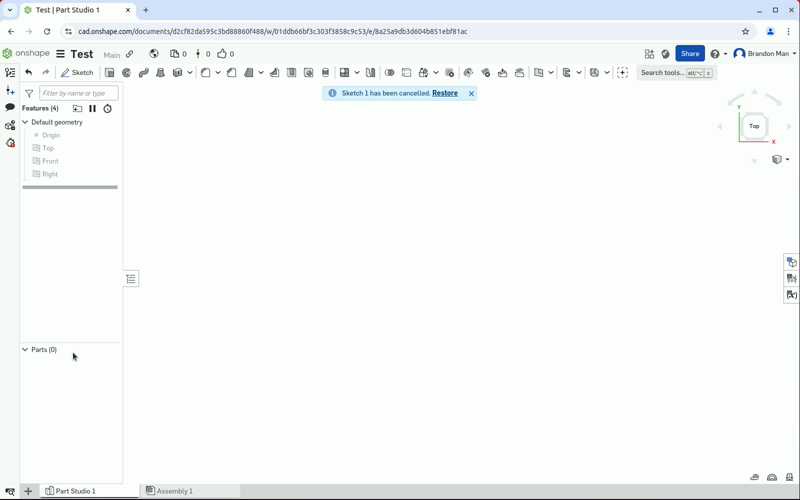
key(y)
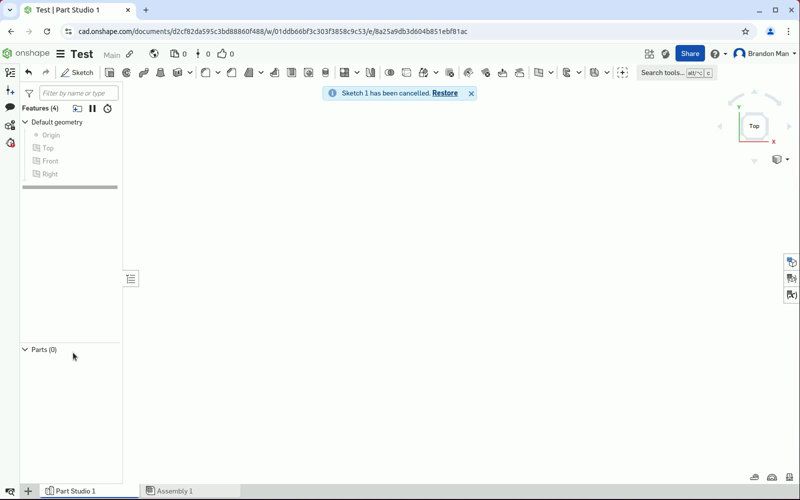
key(shift+p)
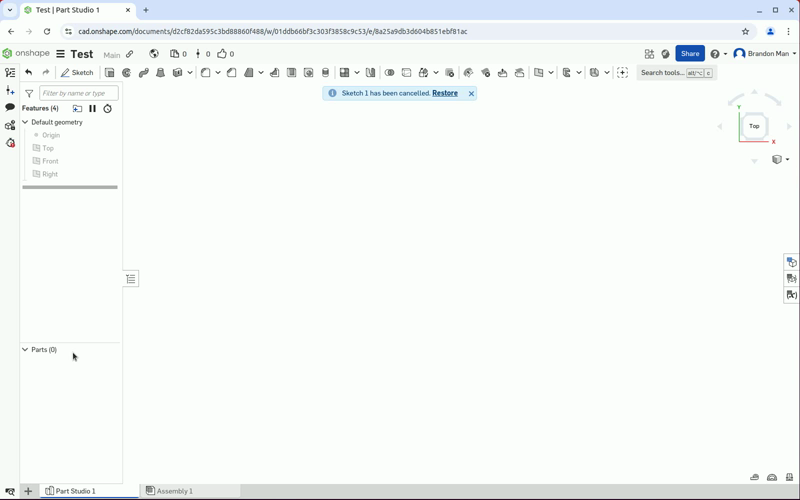
key(space)
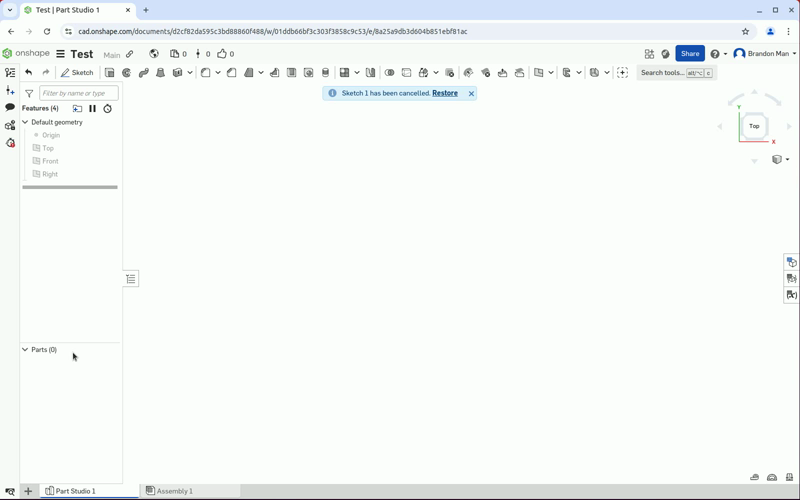
key_down(shift)
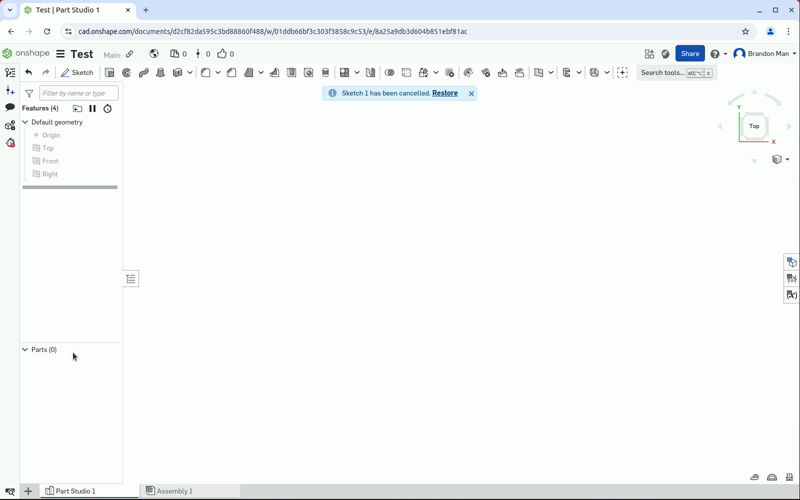
key(up)
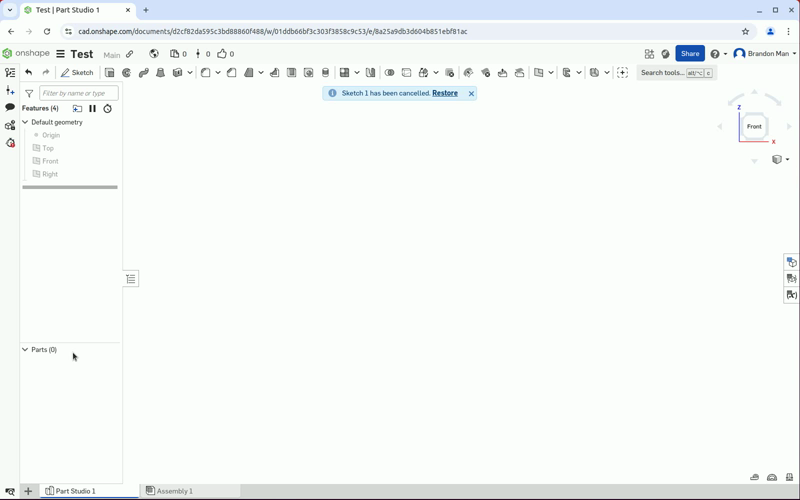
key_up(shift)
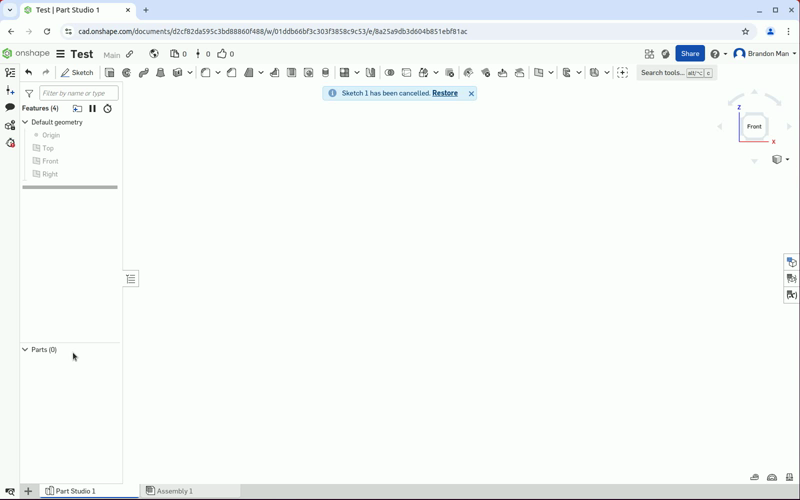
mouse_move(73, 352)
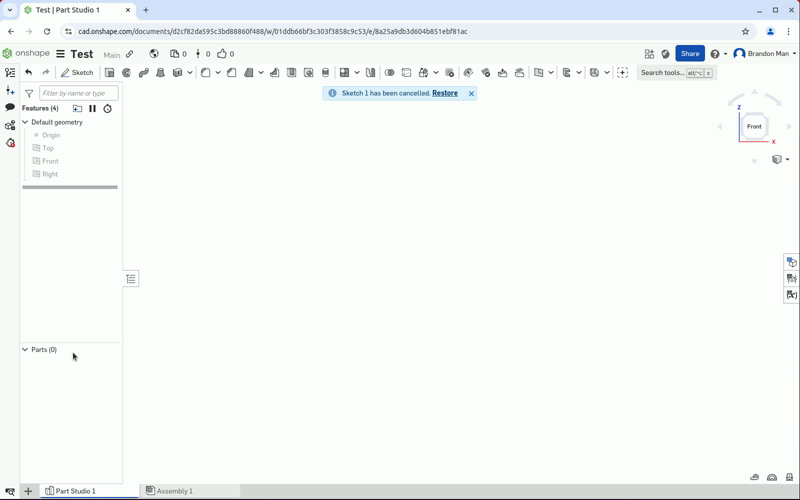
key(shift+y)
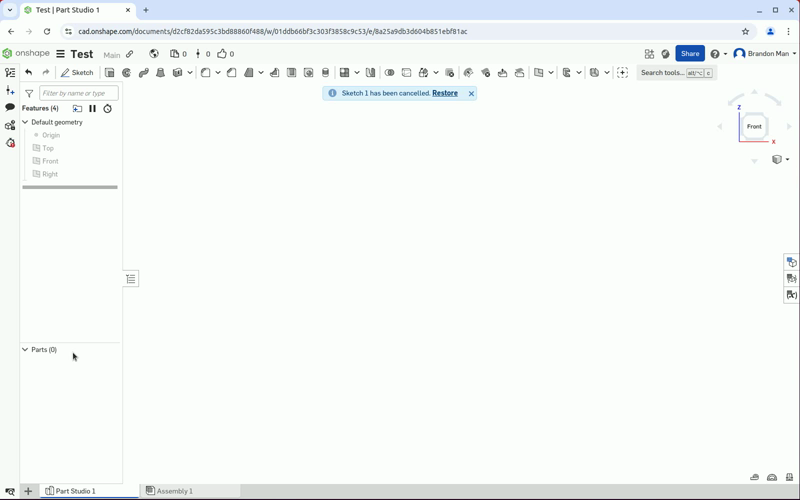
key(shift+s)
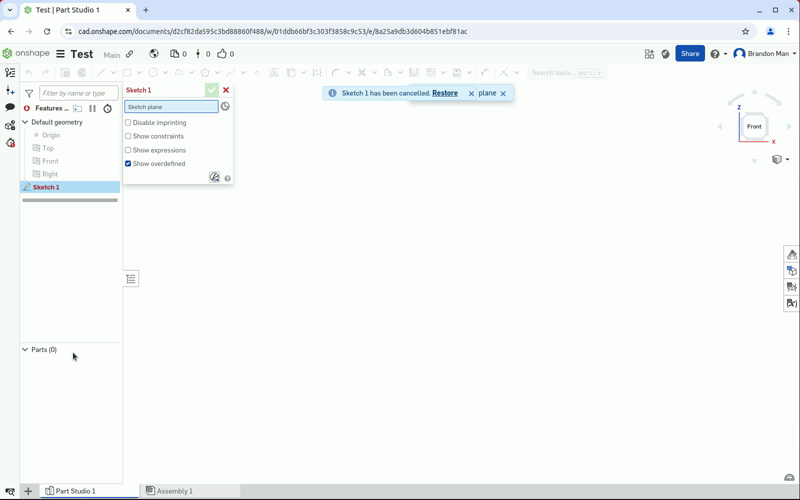
mouse_move(73, 163)
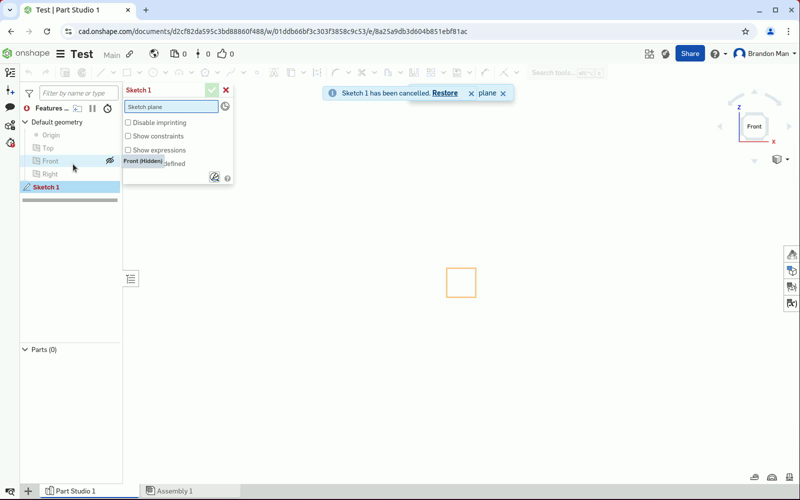
click(73, 163)
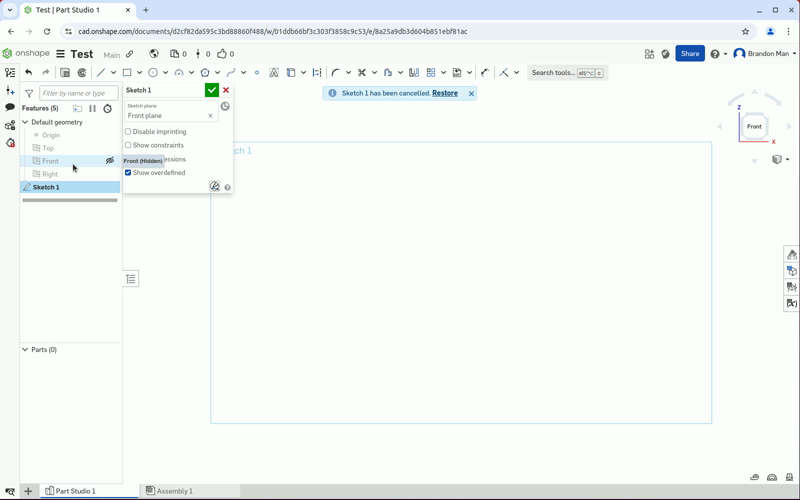
mouse_move(73, 352)
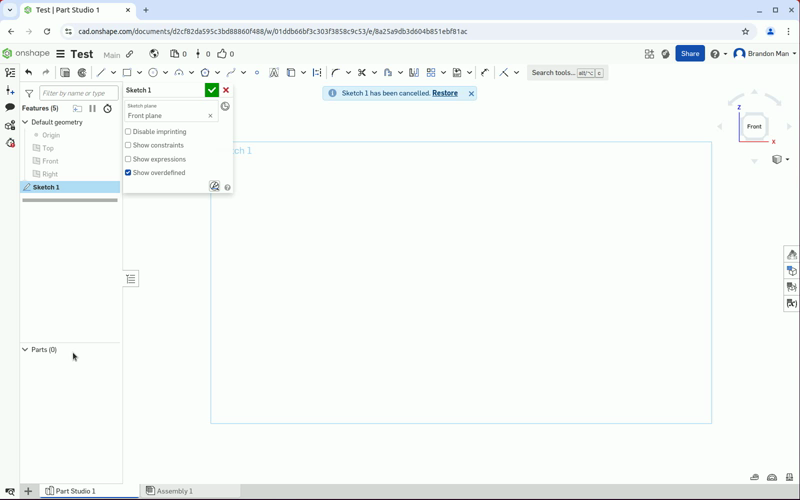
key(y)
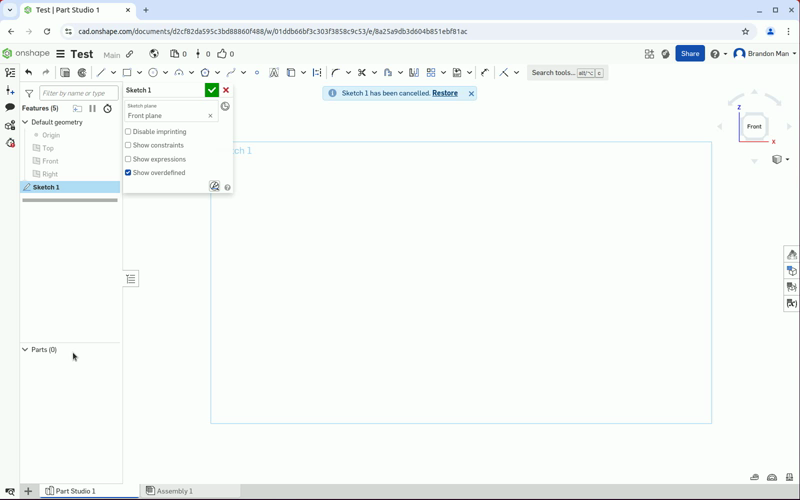
key(c)
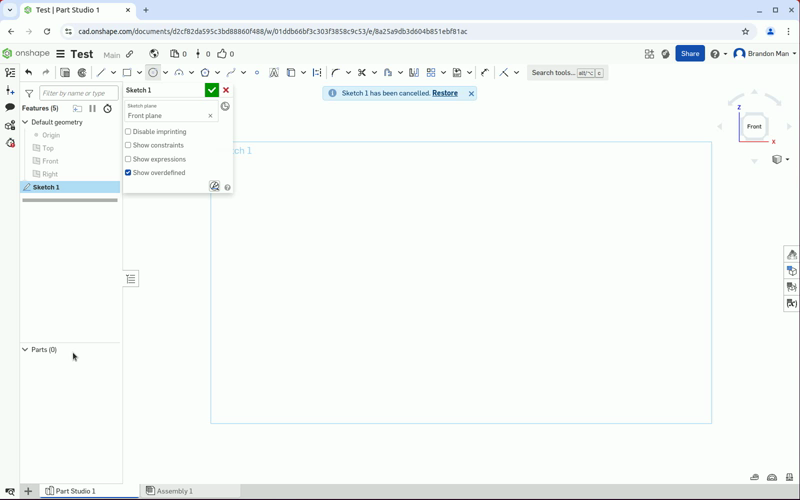
key_down(shift)
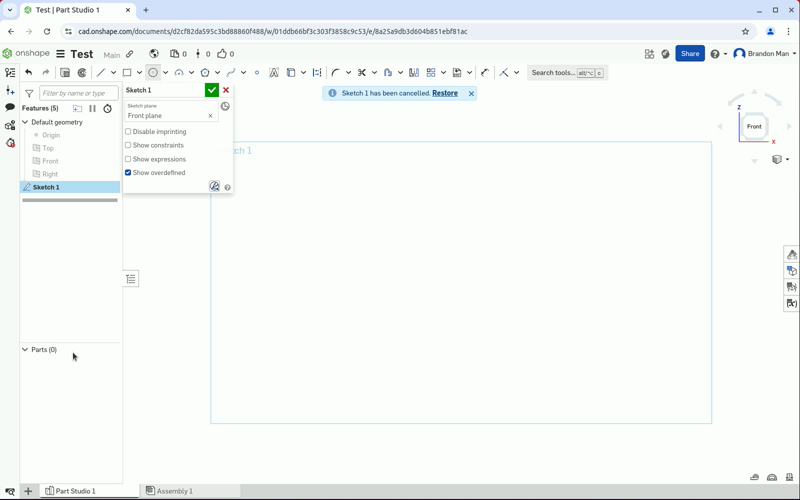
mouse_move(461, 282)
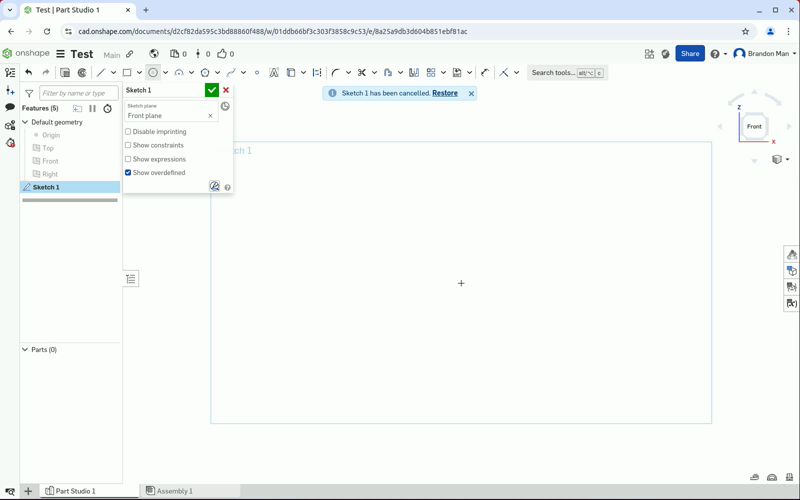
click(461, 282)
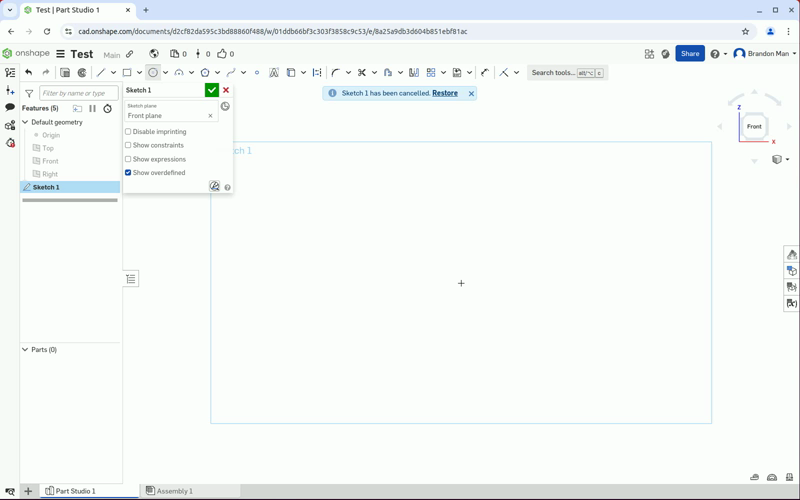
key_up(shift)
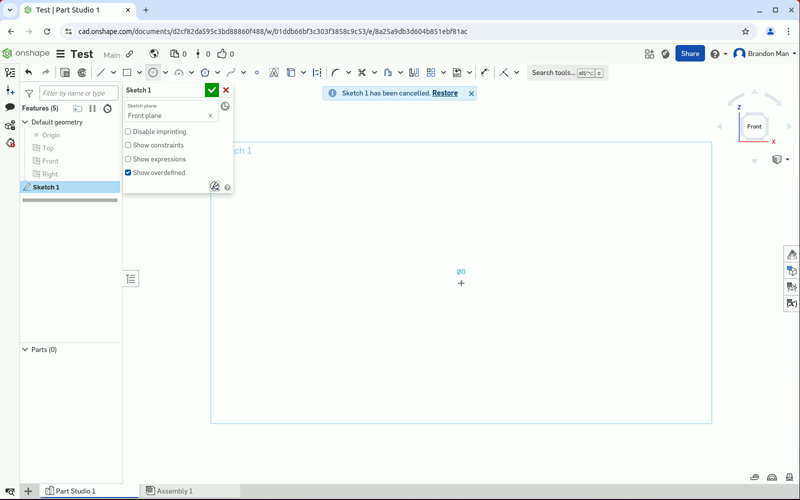
mouse_move(574, 282)
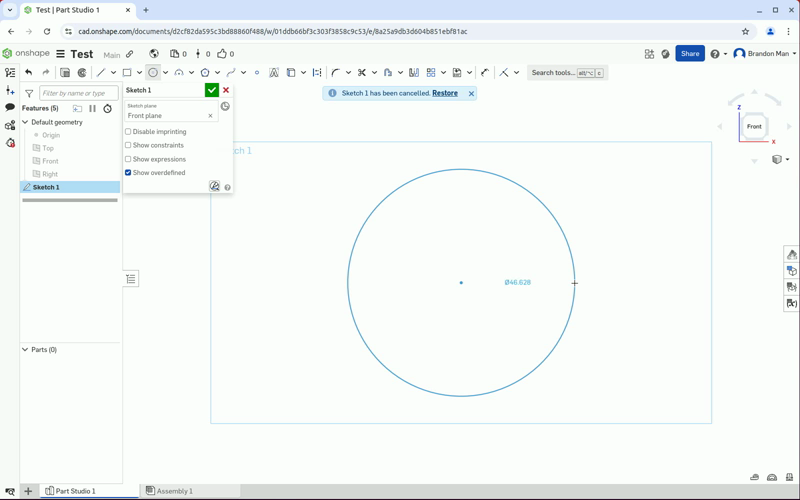
click(574, 282)
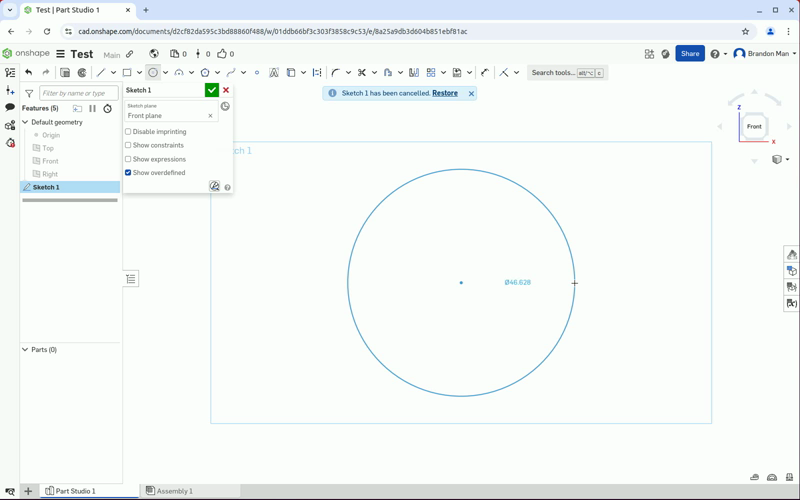
key(esc)
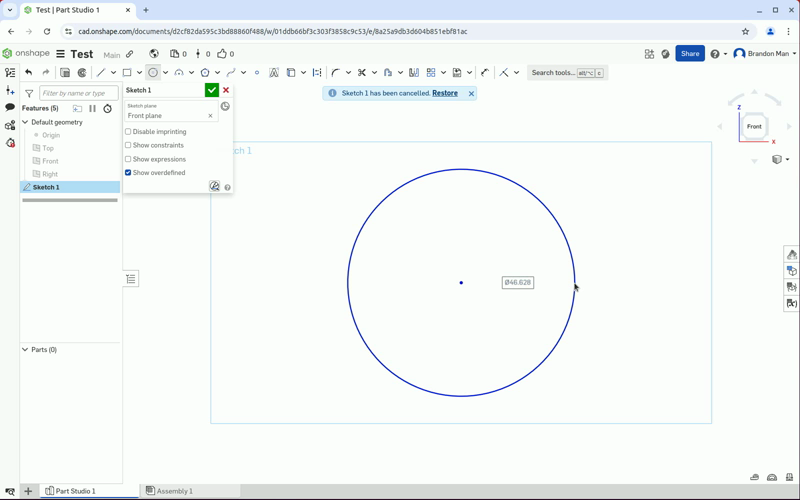
key(c)
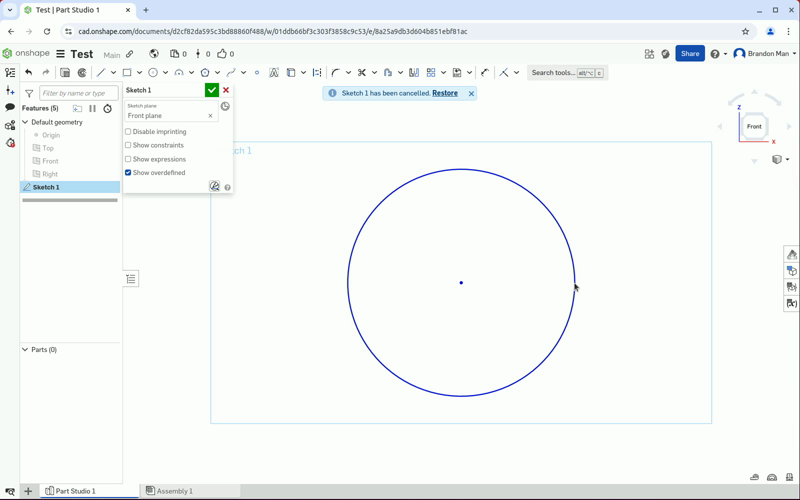
key_down(shift)
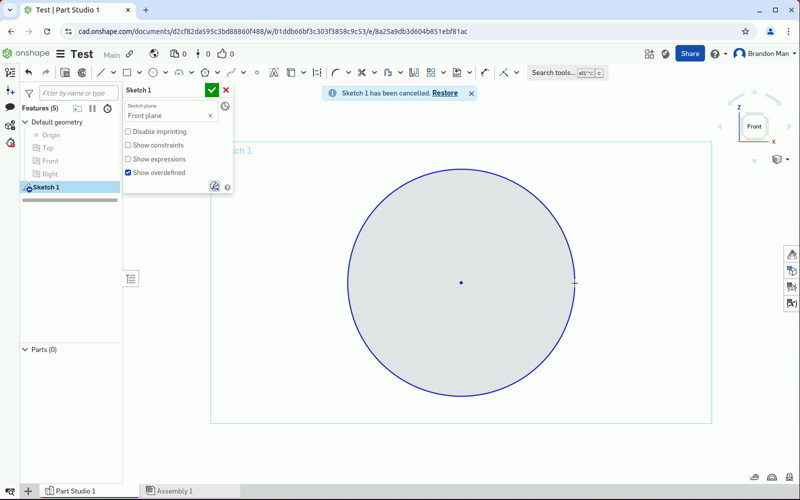
mouse_move(461, 282)
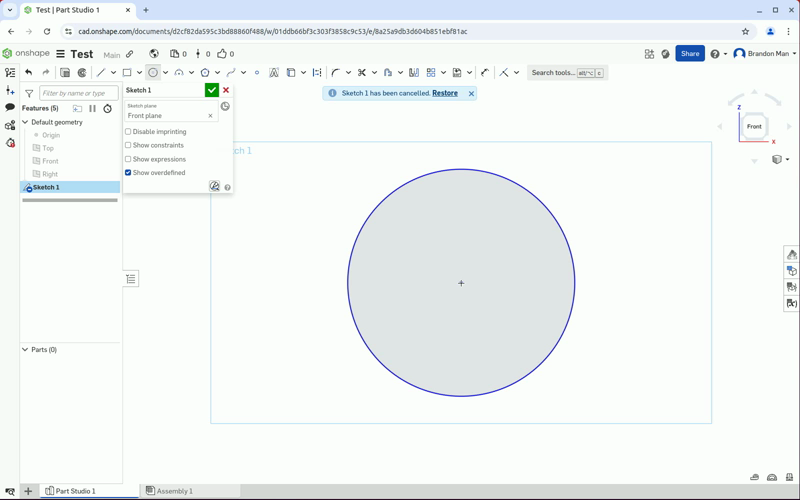
click(461, 282)
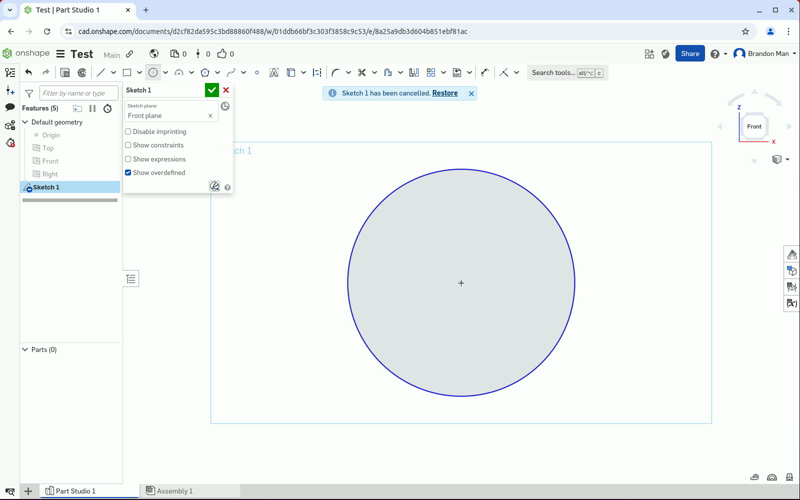
key_up(shift)
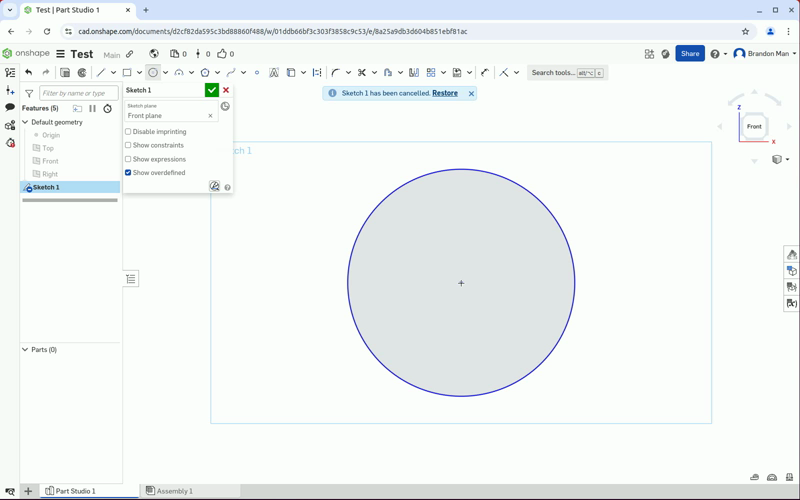
mouse_move(558, 282)
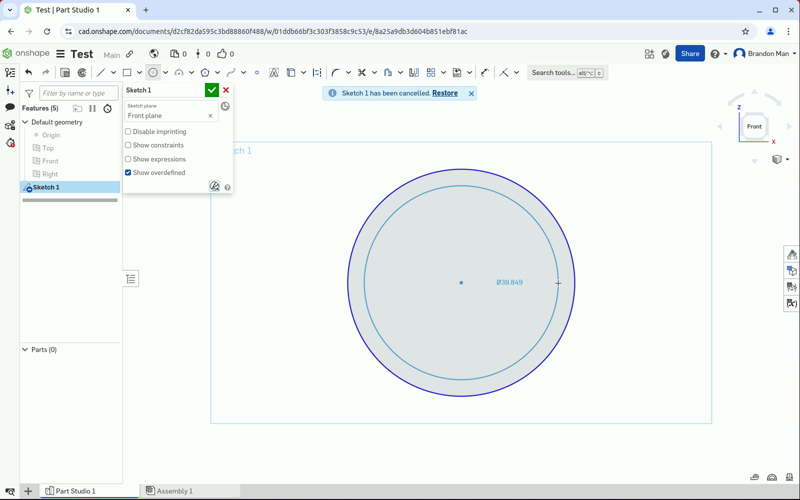
click(558, 282)
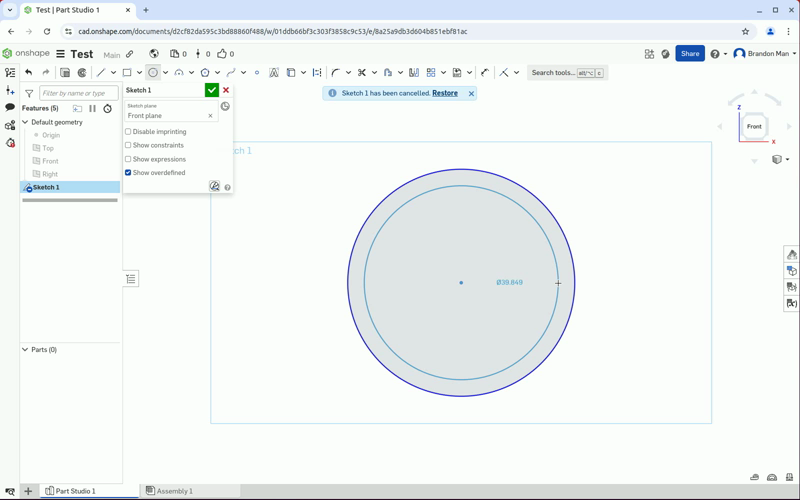
key(esc)
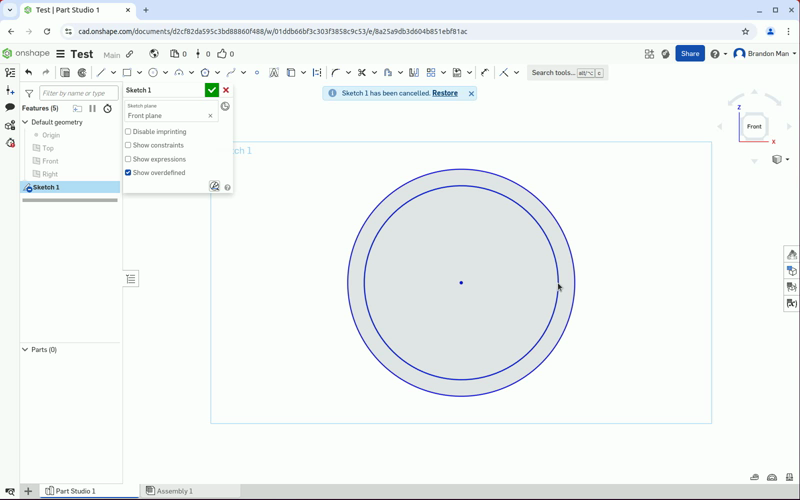
mouse_move(557, 326)
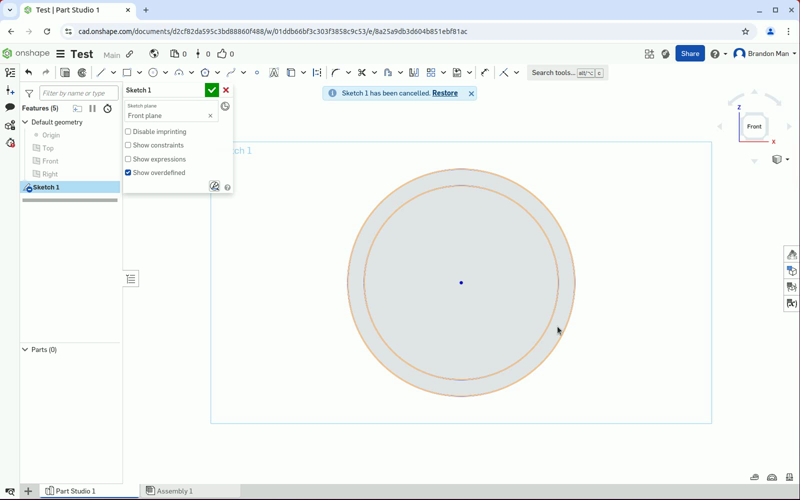
click(557, 326)
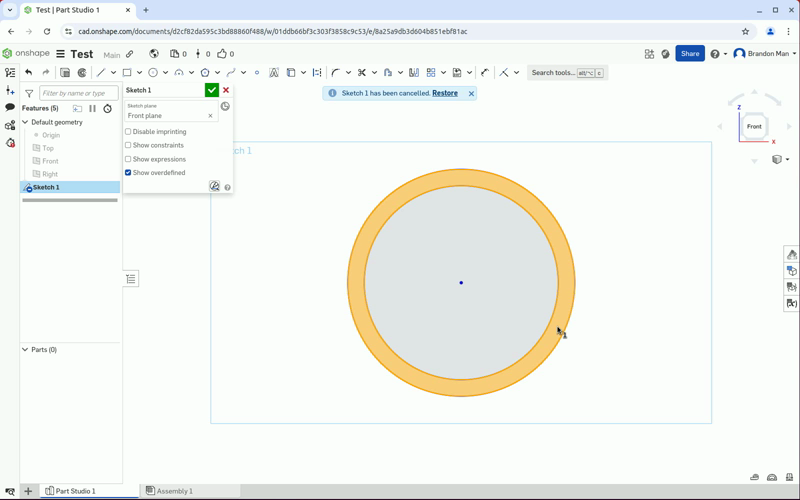
mouse_move(73, 352)
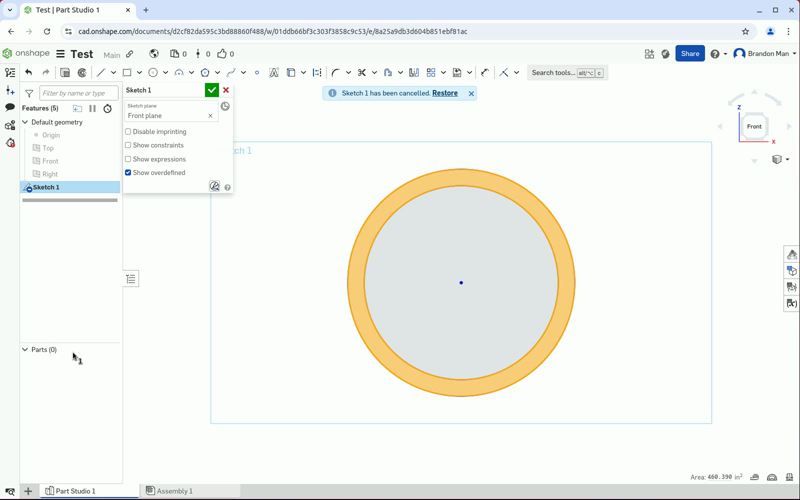
key(shift+y)
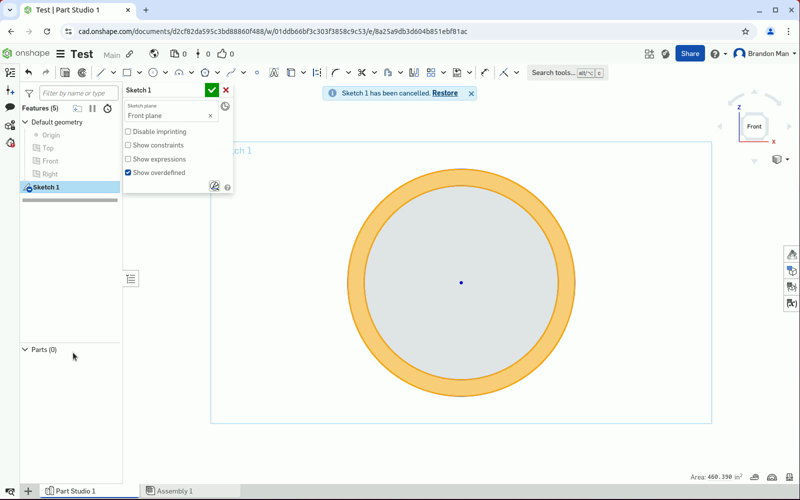
key(shift+e)
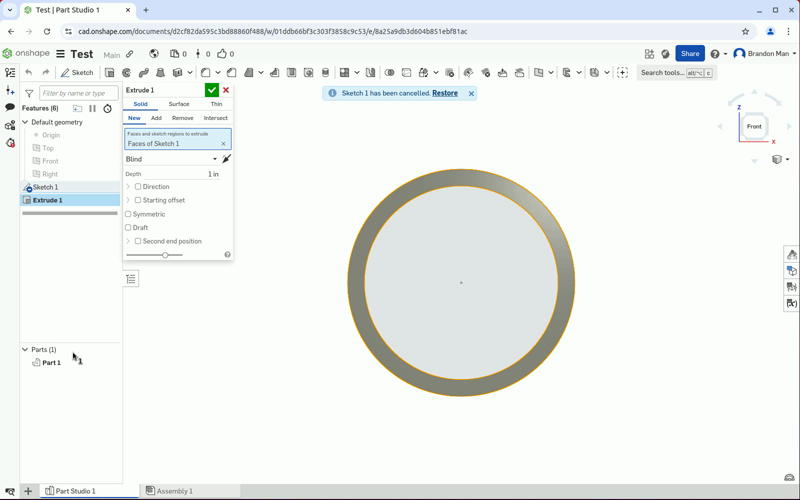
mouse_move(143, 106)
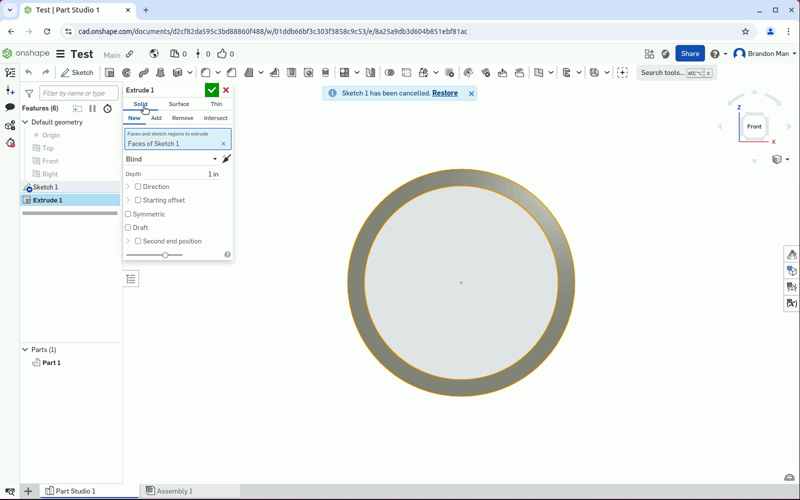
click(143, 106)
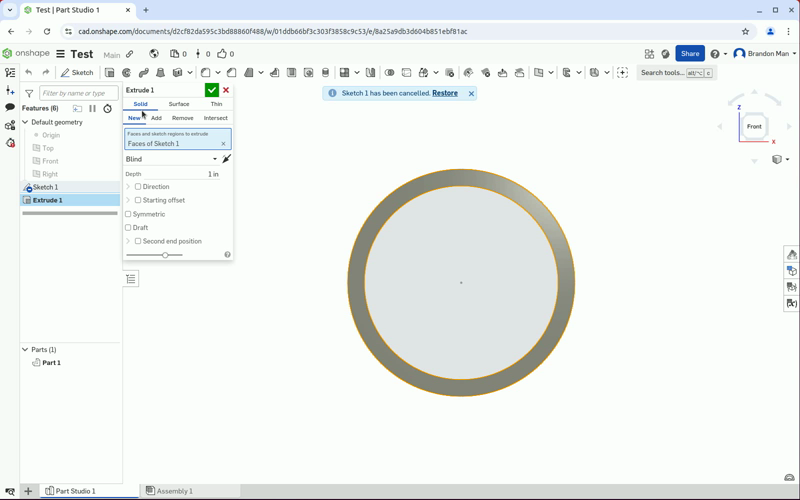
mouse_move(137, 120)
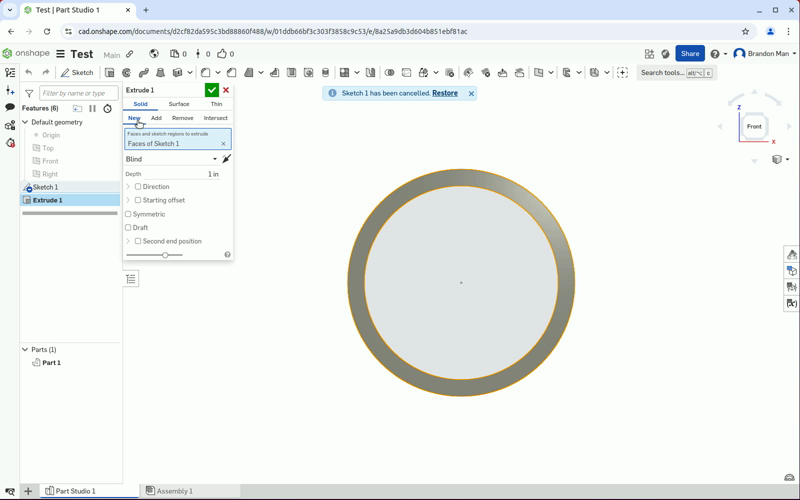
click(137, 120)
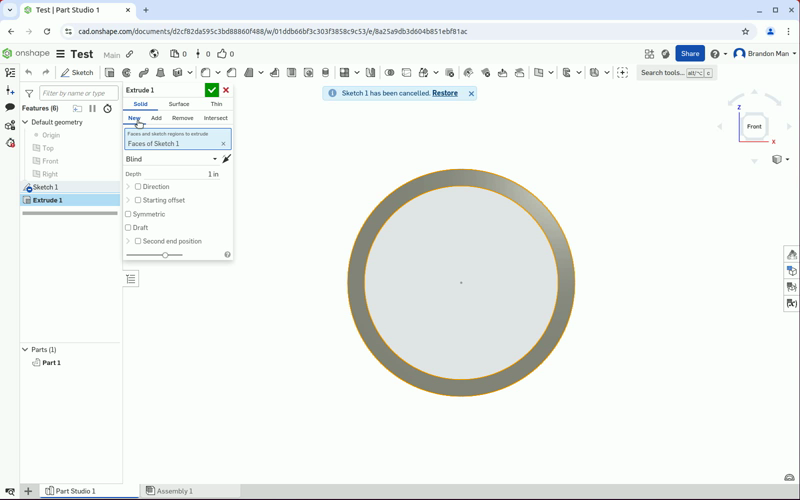
key(tab, 4)
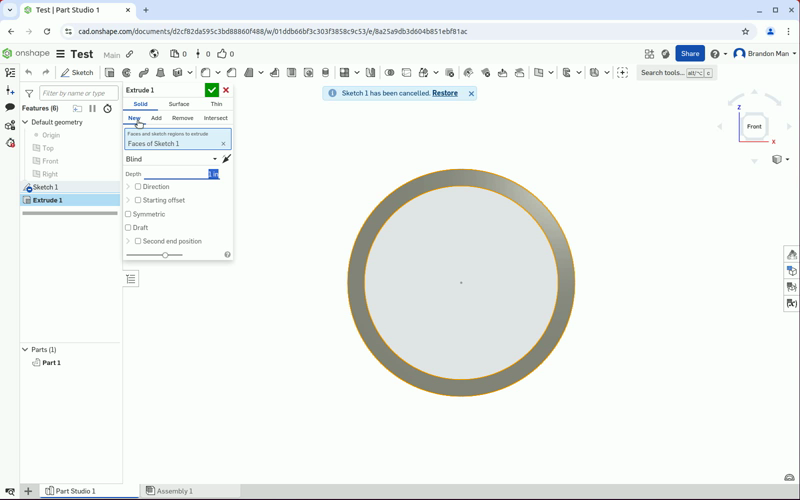
text(9.148)
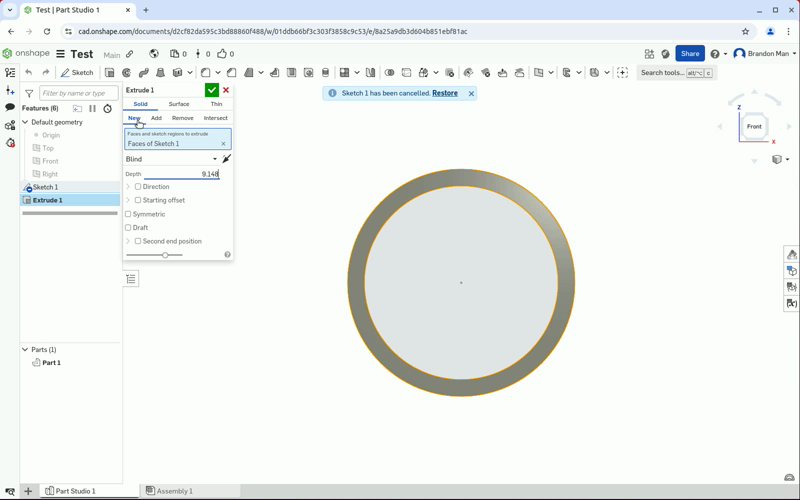
key(tab, 3)
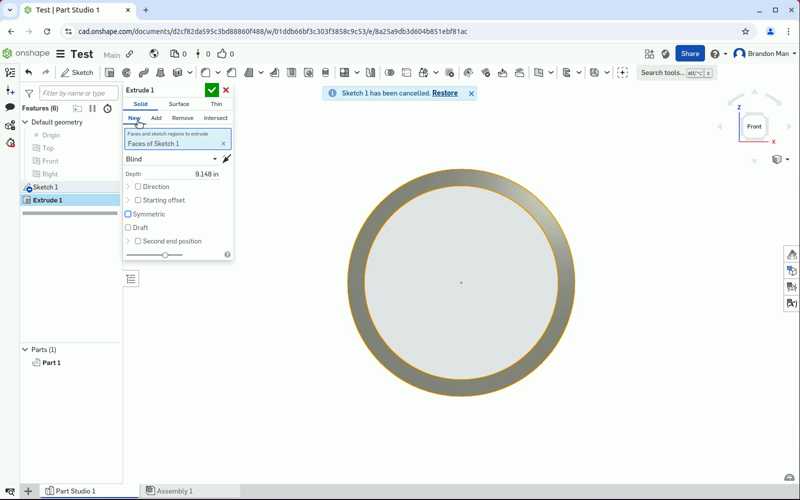
key(space)
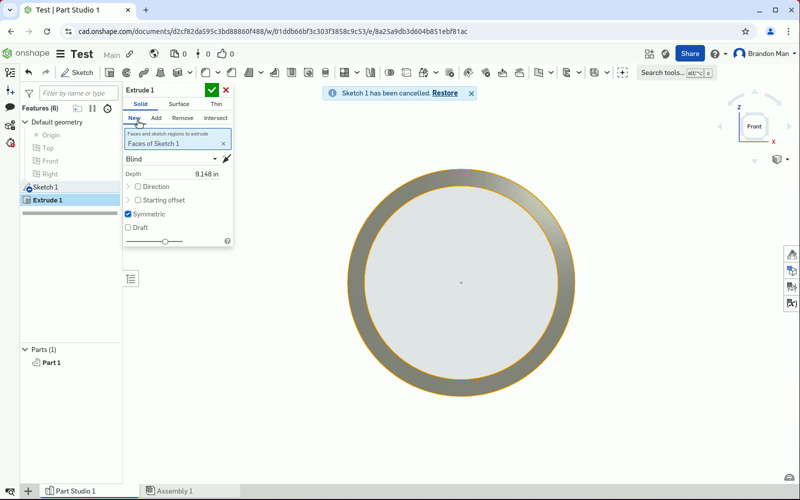
key(enter)
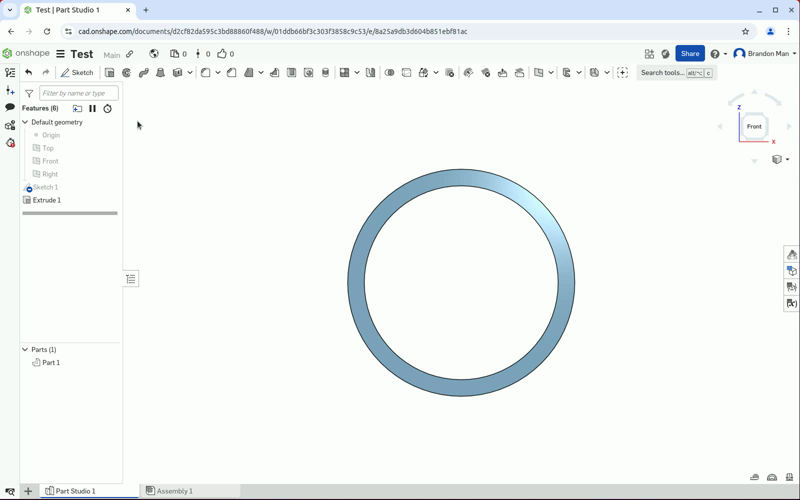
key(shift+h)
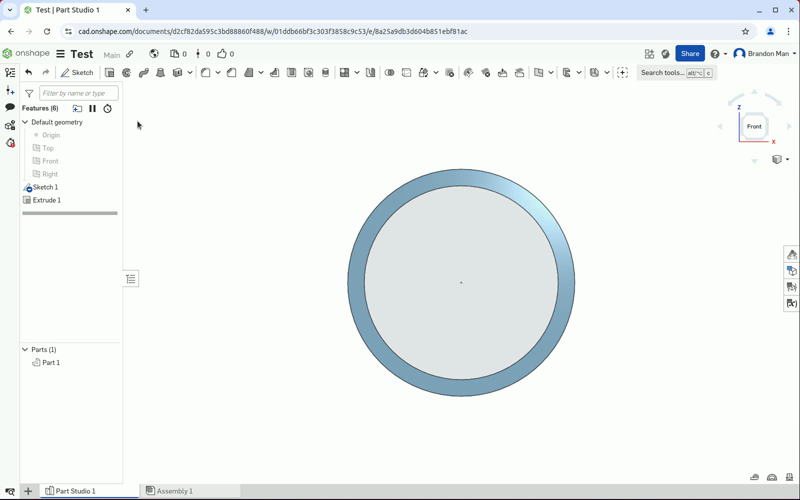
key(shift+h)
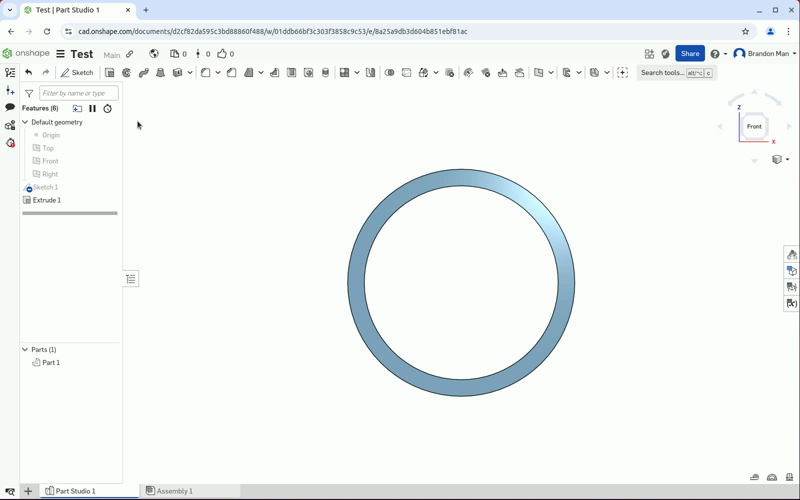
mouse_move(73, 189)
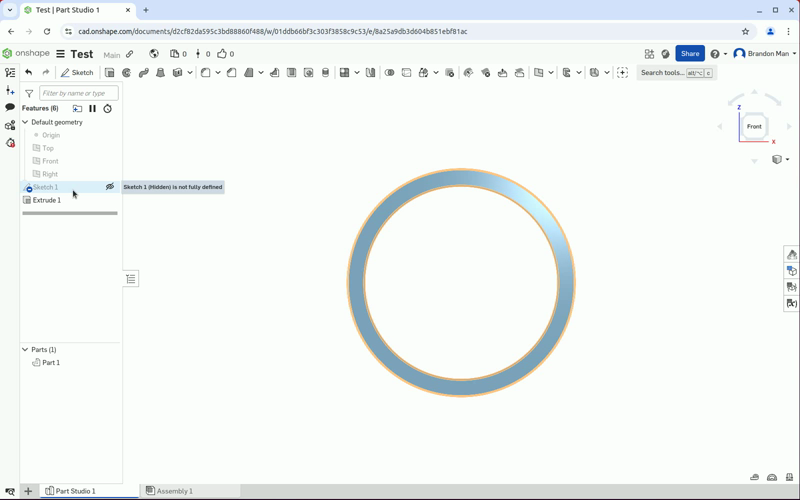
click(73, 189)
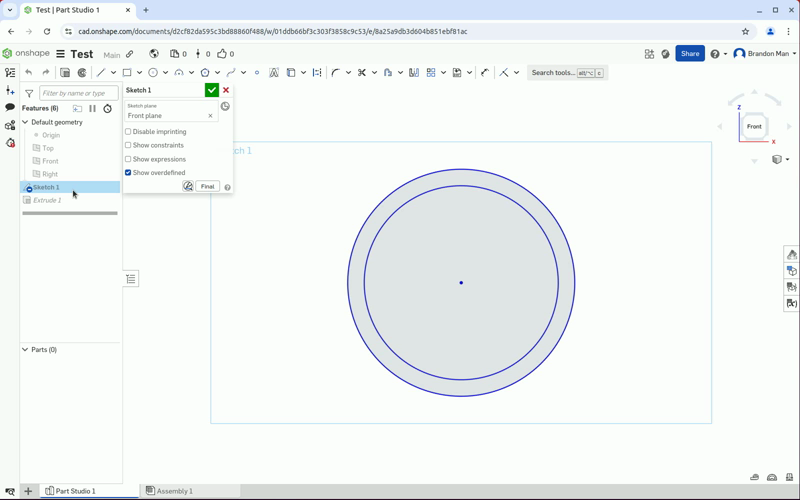
mouse_move(229, 92)
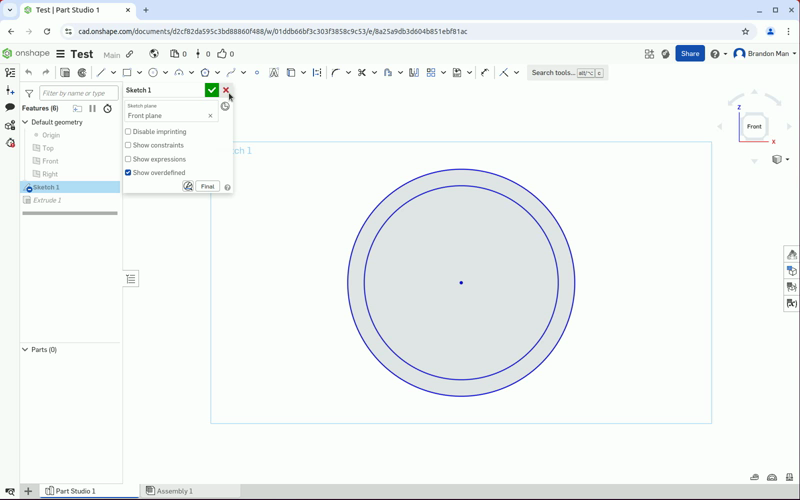
click(229, 92)
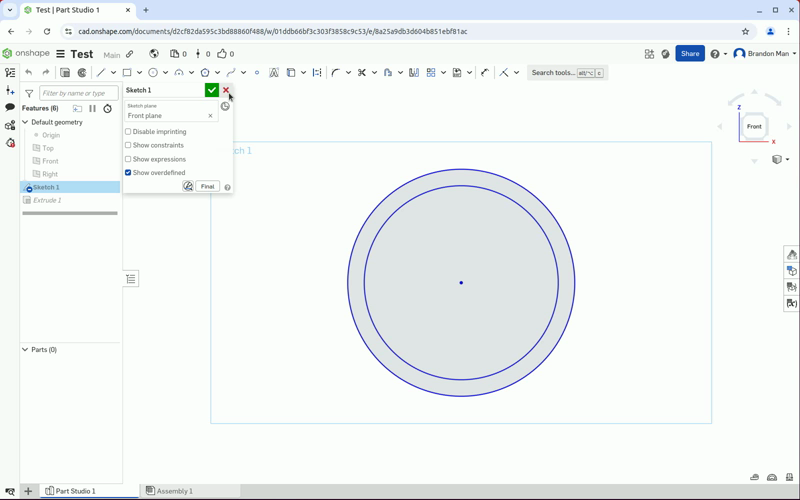
key(shift+s)
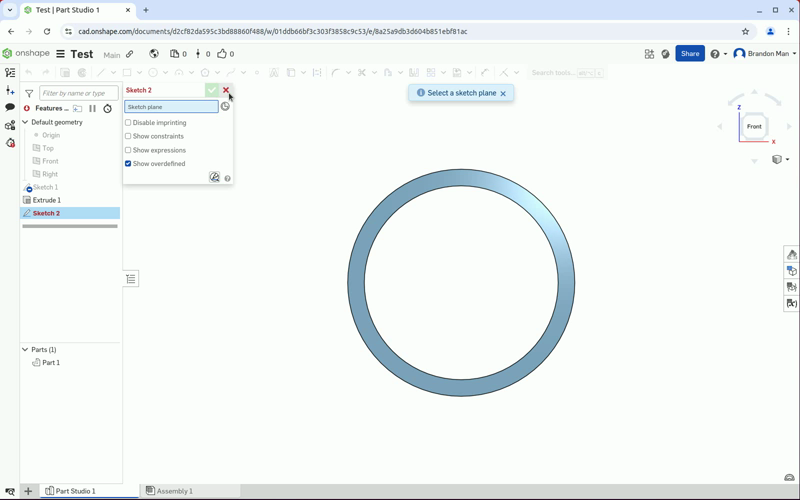
mouse_move(73, 163)
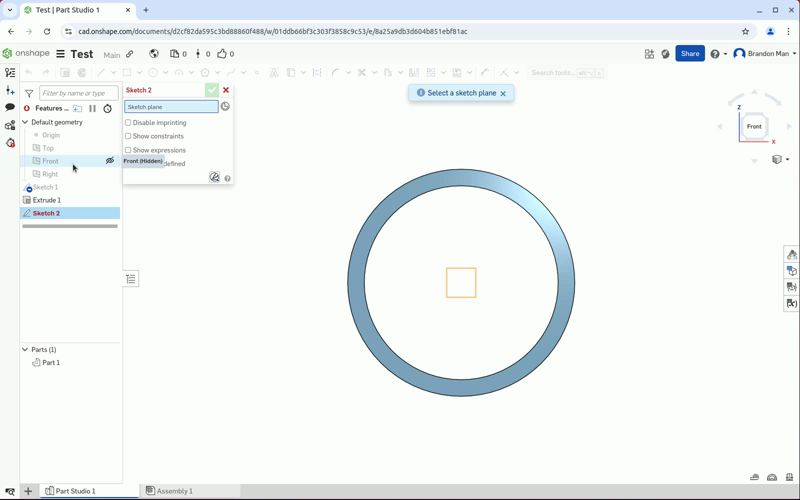
click(73, 163)
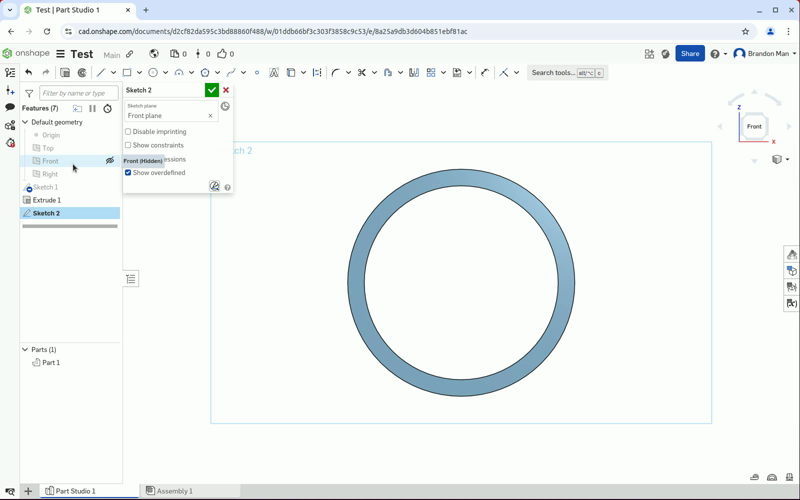
mouse_move(73, 352)
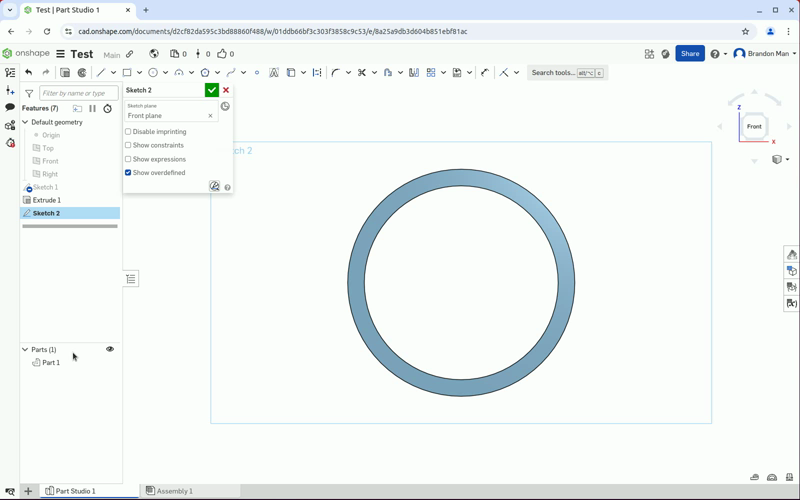
key(y)
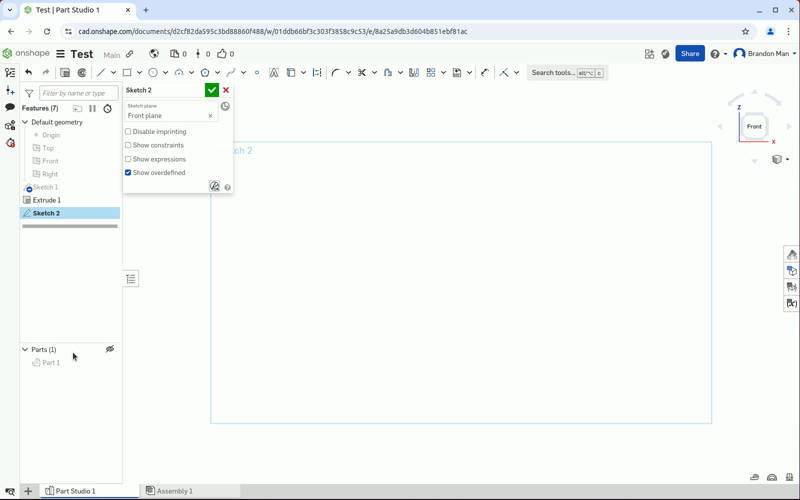
key(c)
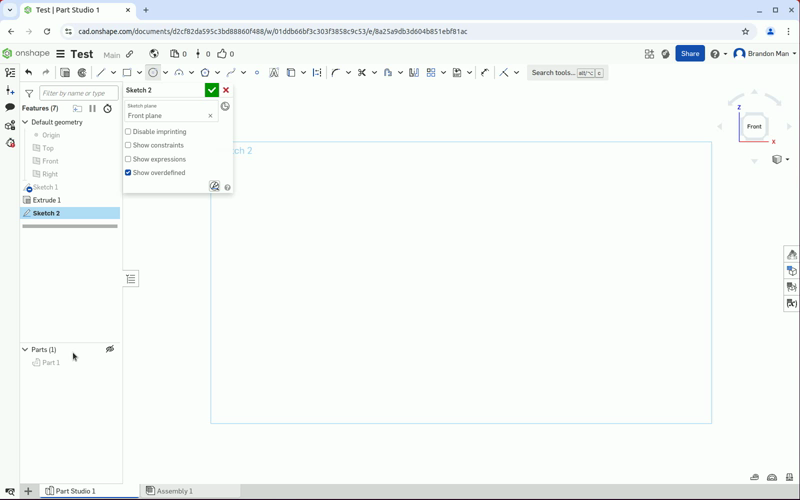
key_down(shift)
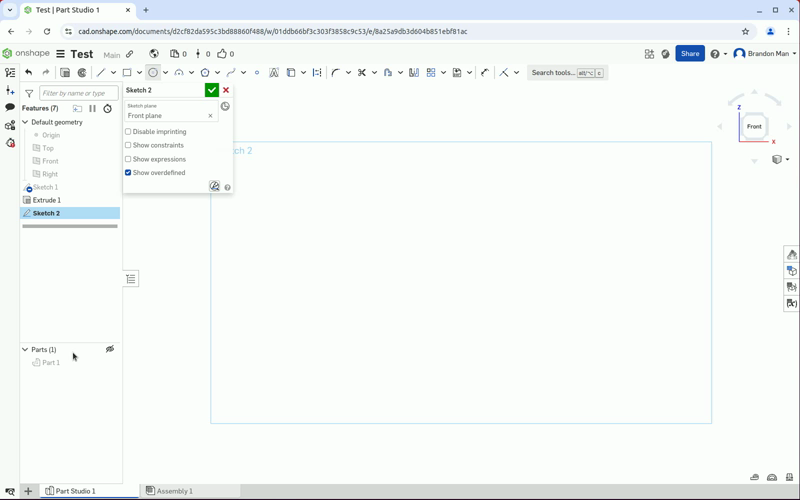
mouse_move(461, 282)
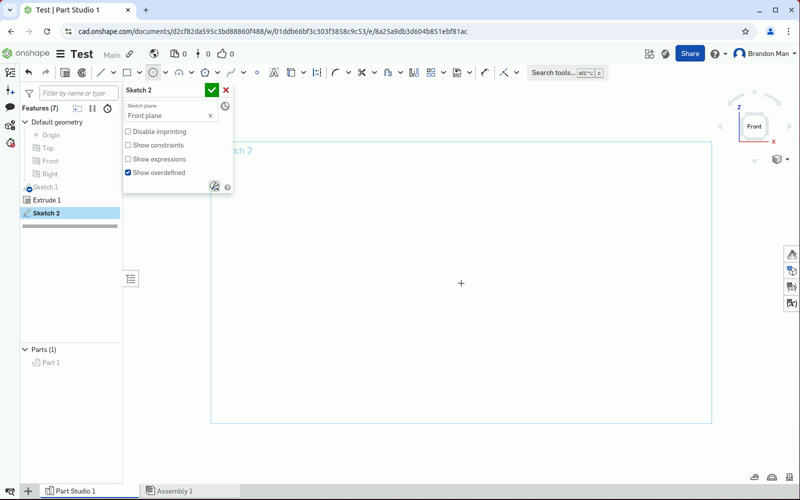
click(461, 282)
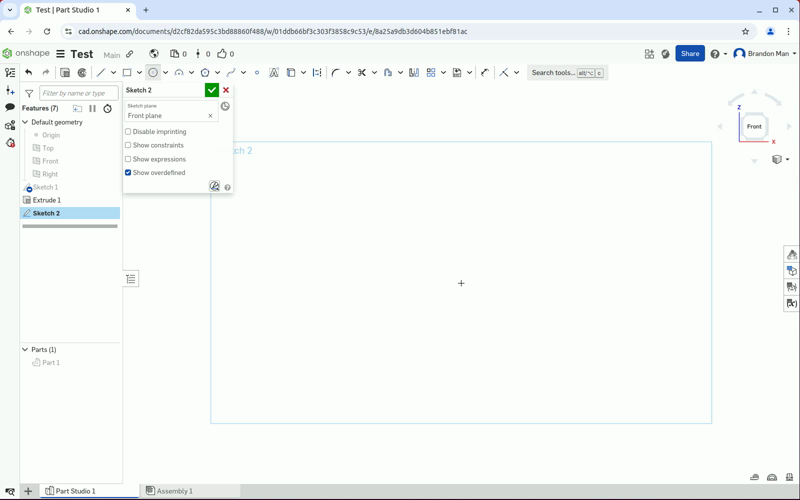
key_up(shift)
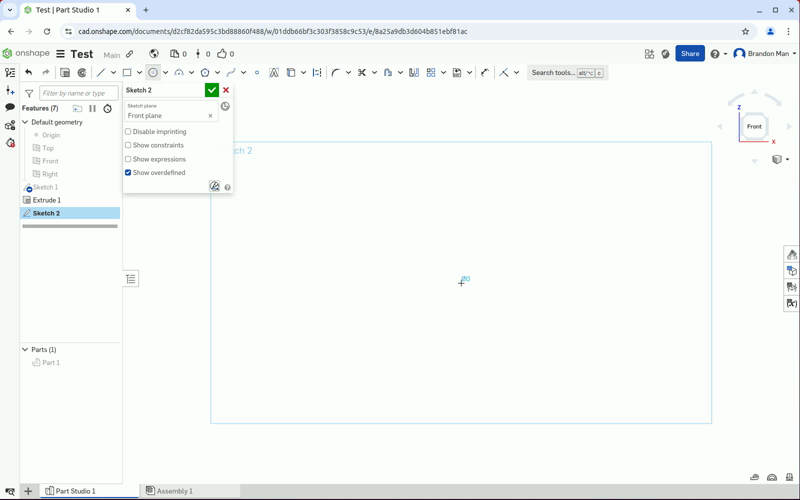
mouse_move(495, 282)
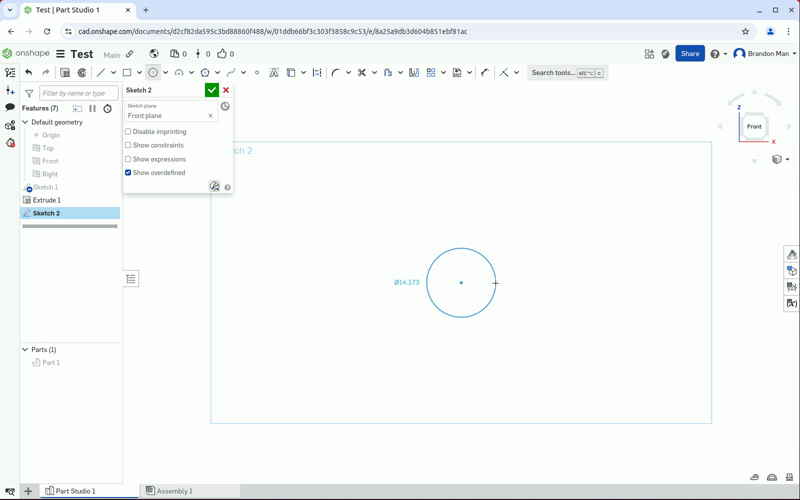
click(495, 282)
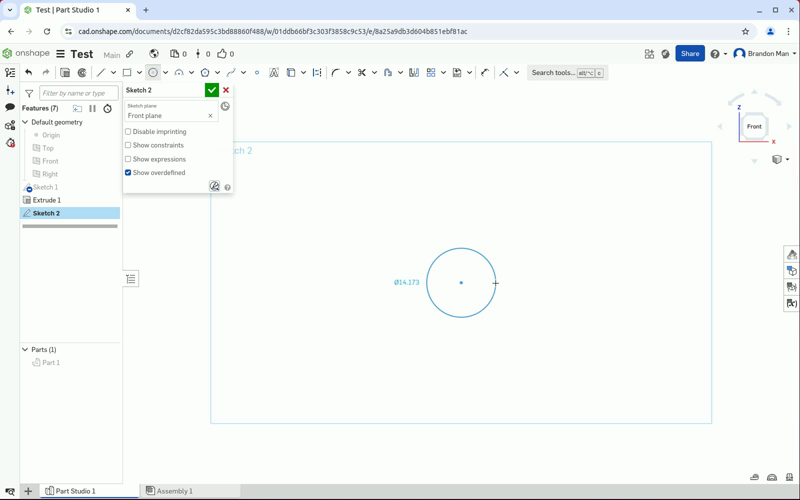
key(esc)
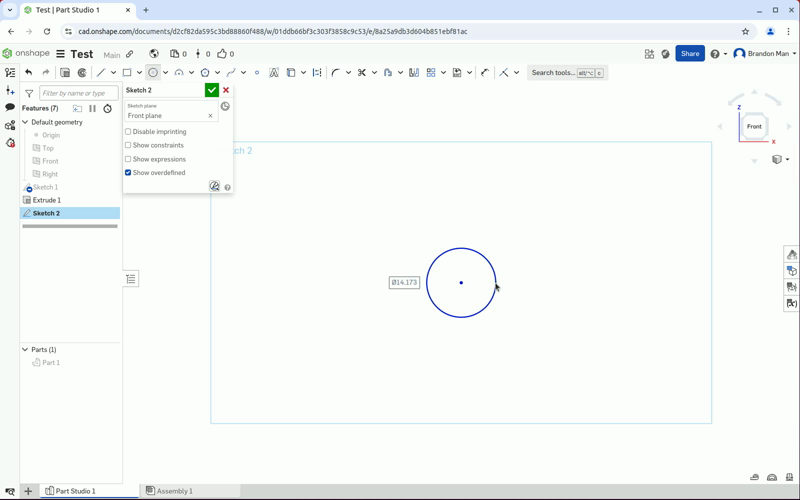
key(c)
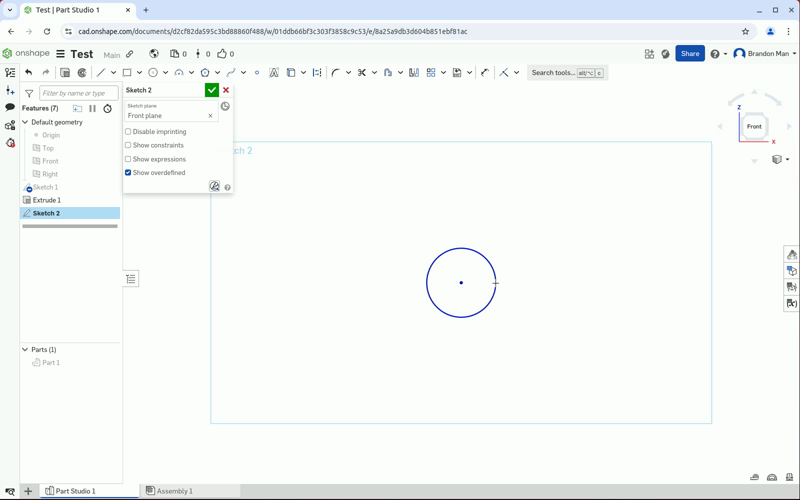
key_down(shift)
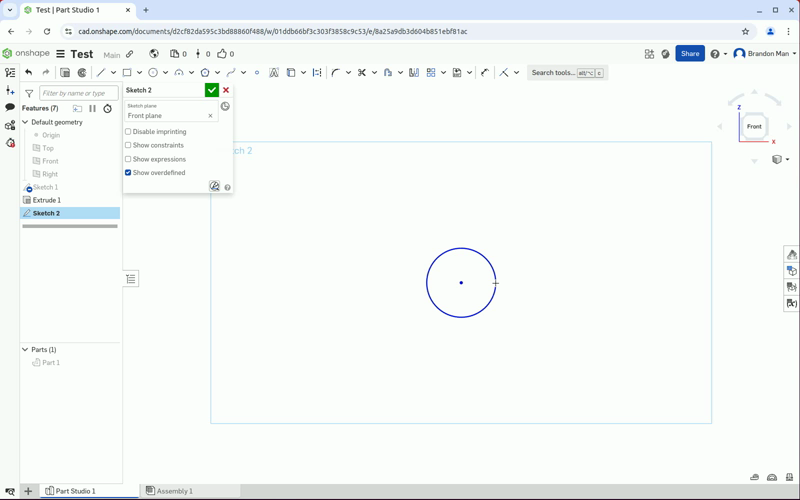
mouse_move(461, 282)
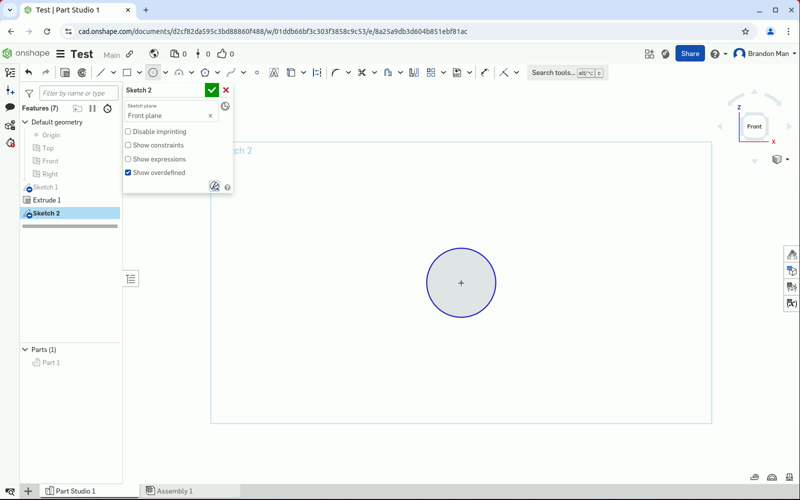
click(461, 282)
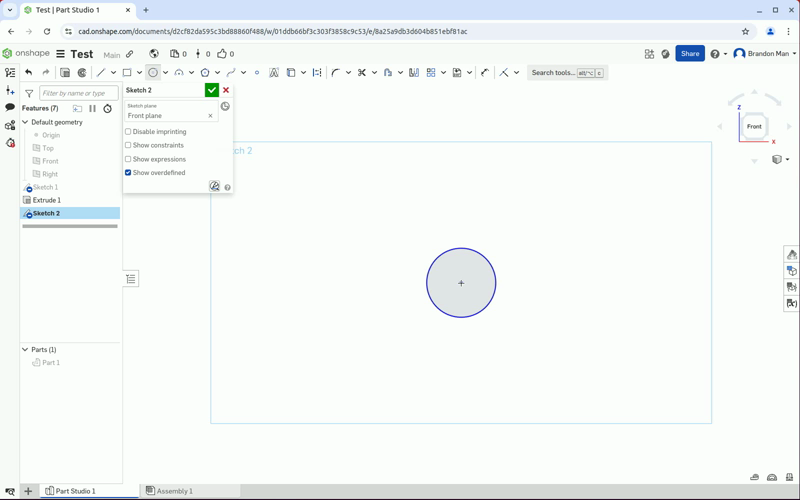
key_up(shift)
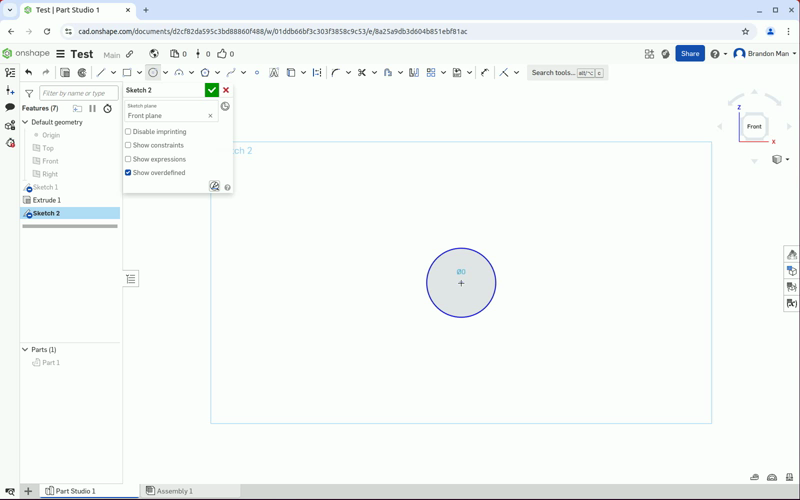
mouse_move(472, 282)
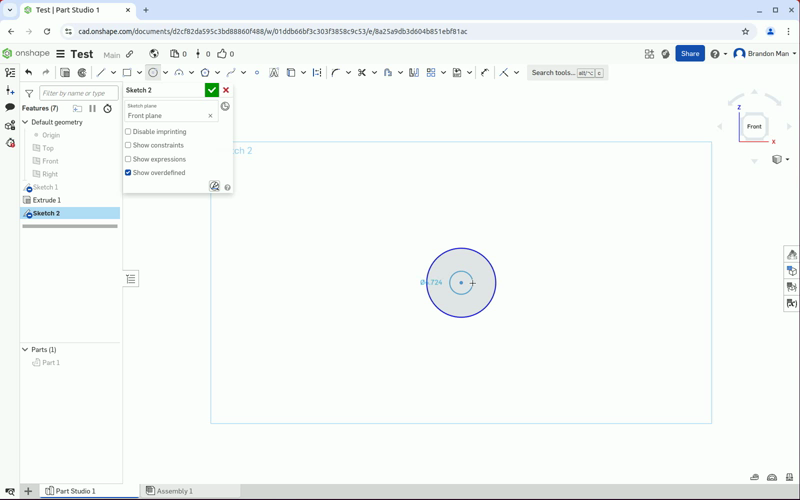
click(472, 282)
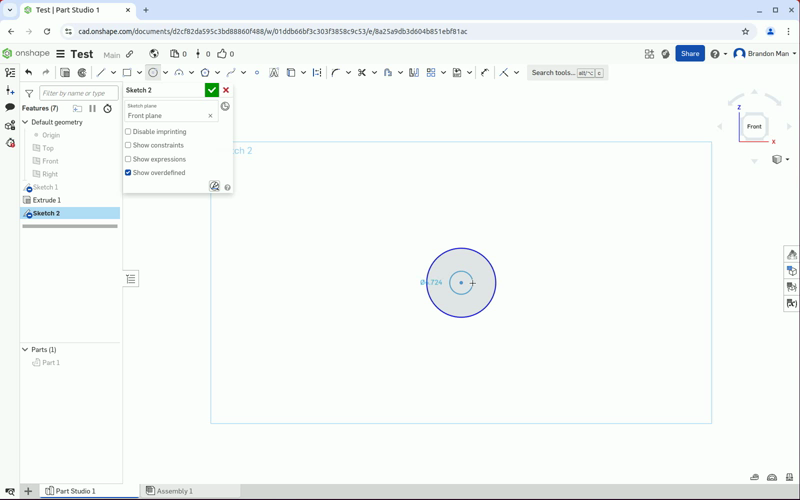
key(esc)
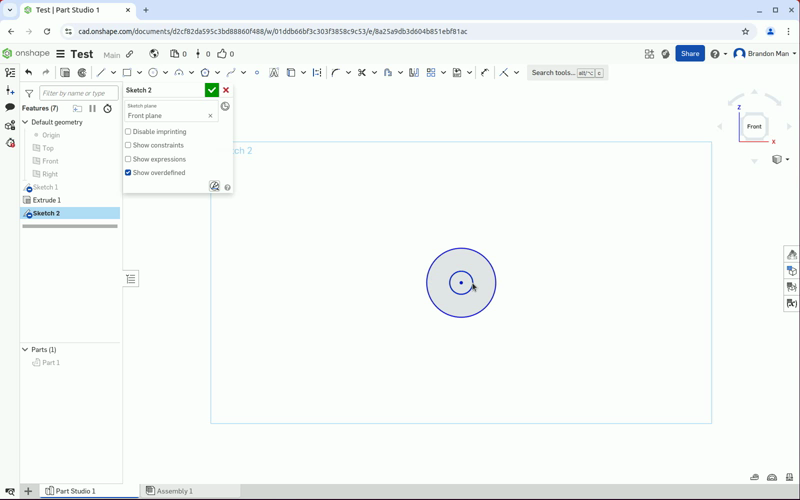
mouse_move(451, 302)
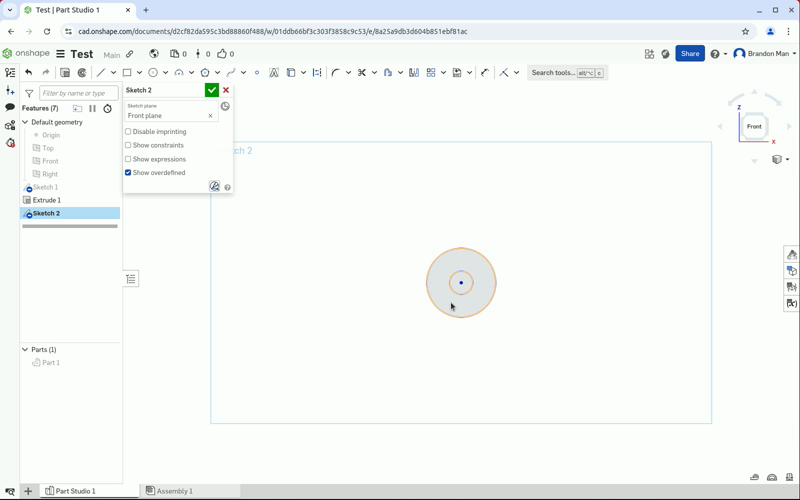
click(451, 302)
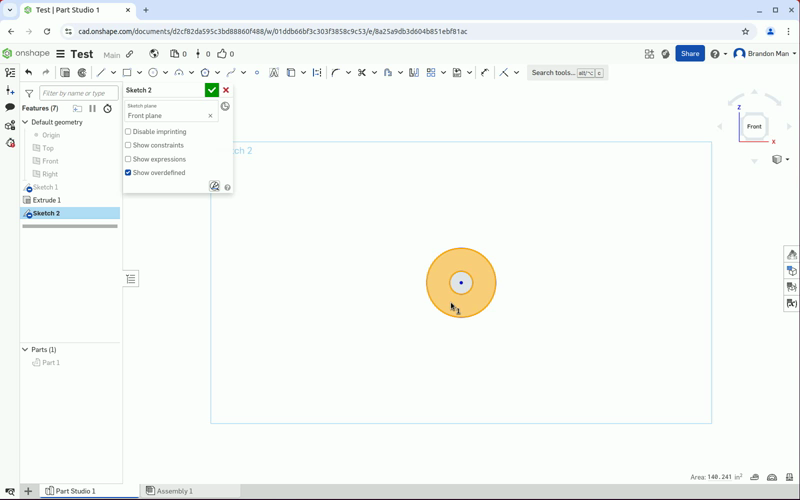
mouse_move(73, 352)
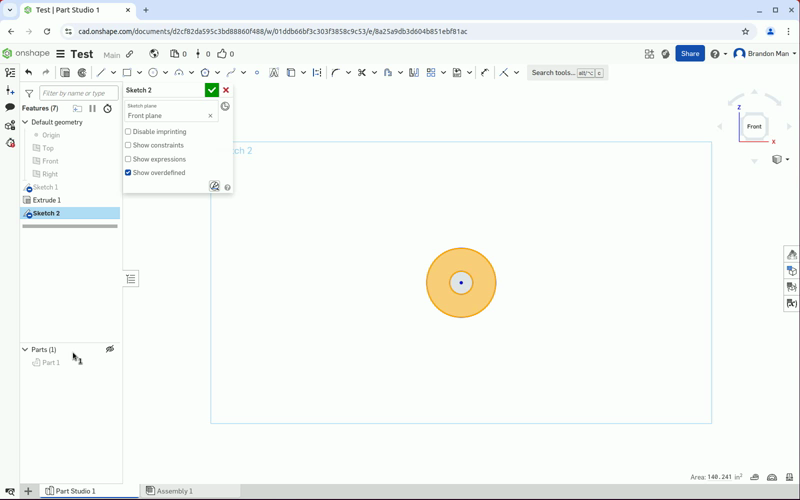
key(shift+y)
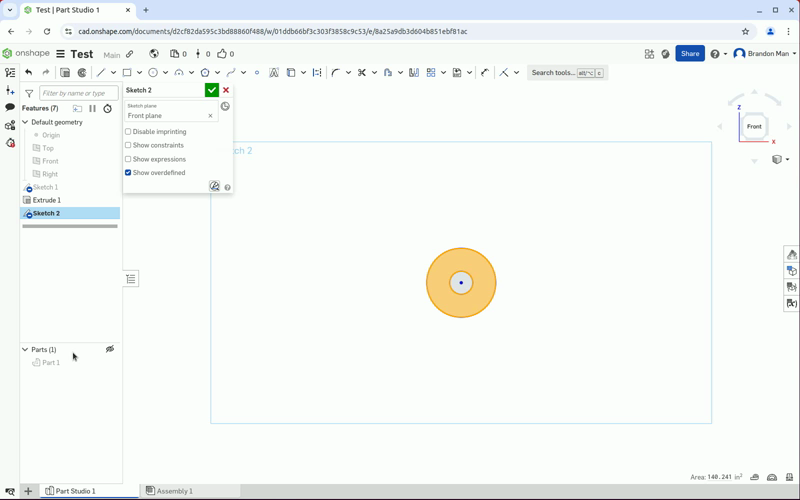
key(shift+e)
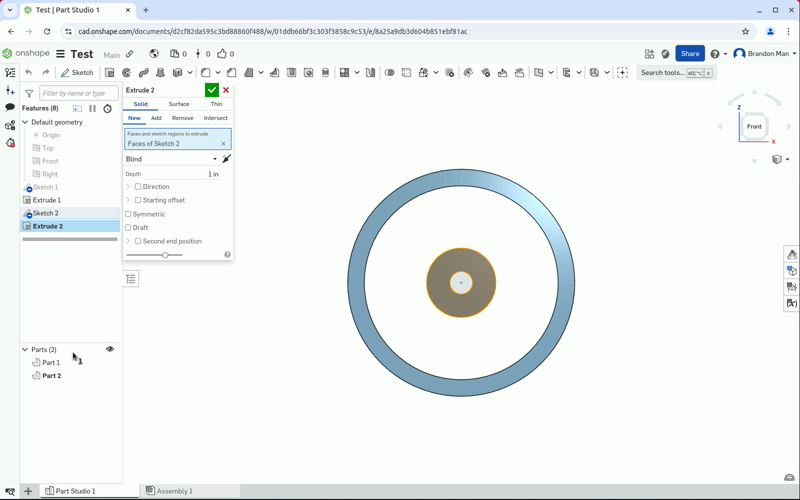
mouse_move(143, 106)
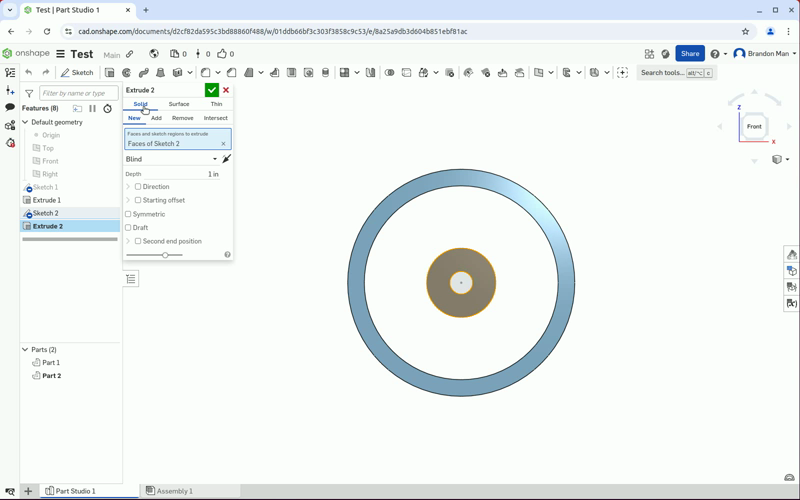
click(143, 106)
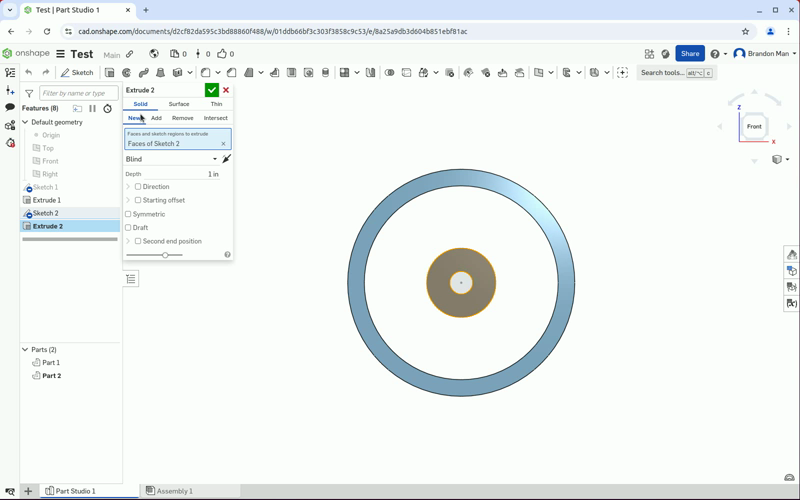
mouse_move(137, 120)
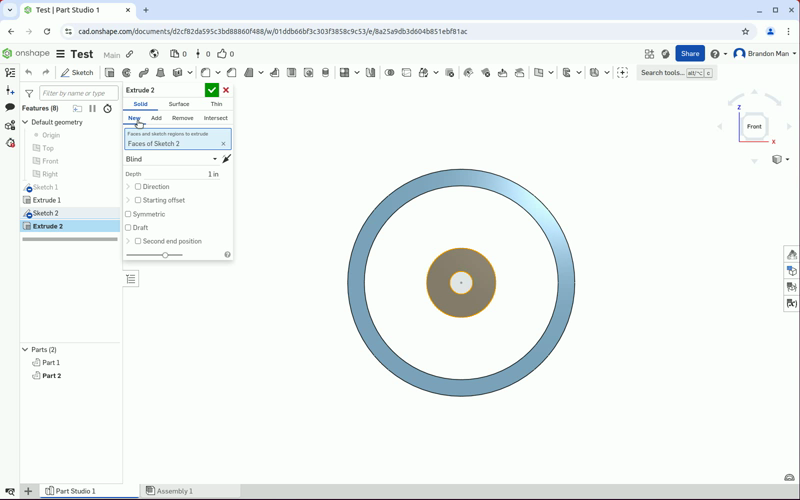
click(137, 120)
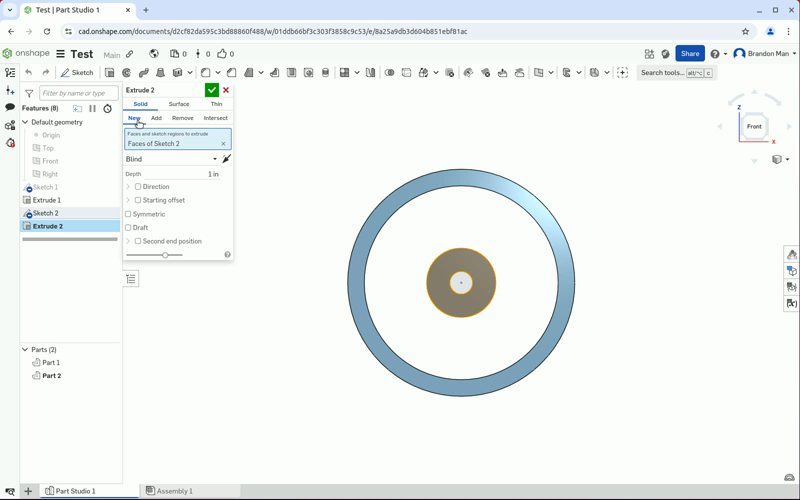
key(tab, 4)
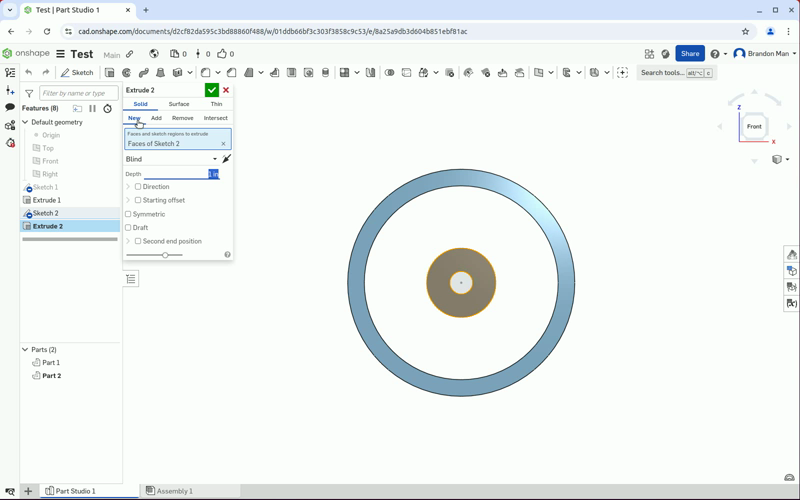
text(9.148)
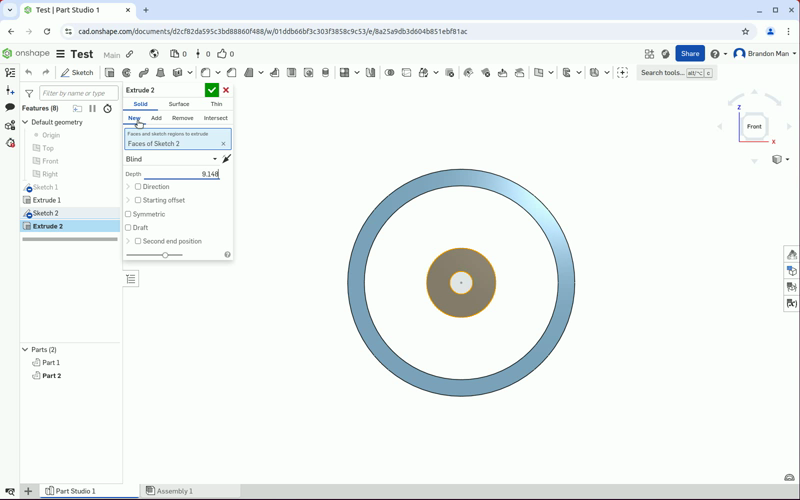
key(tab, 3)
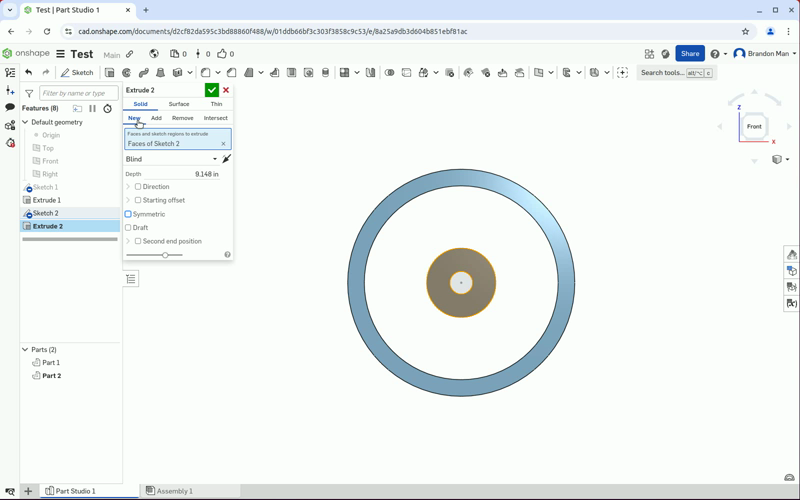
key(space)
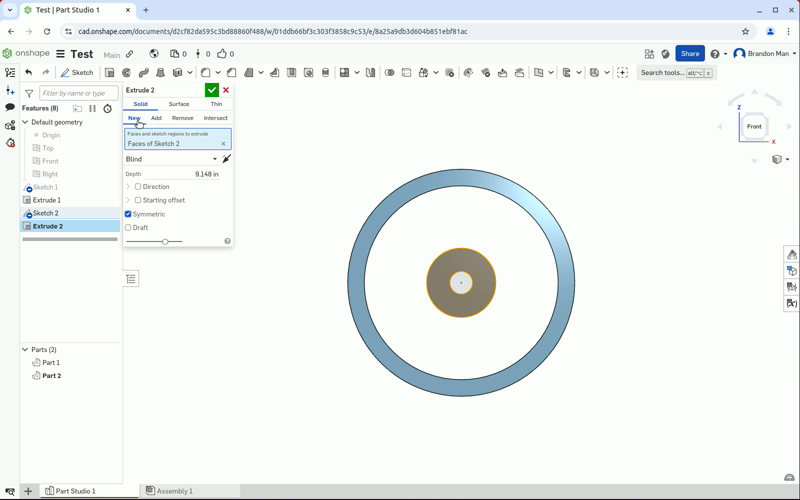
key(enter)
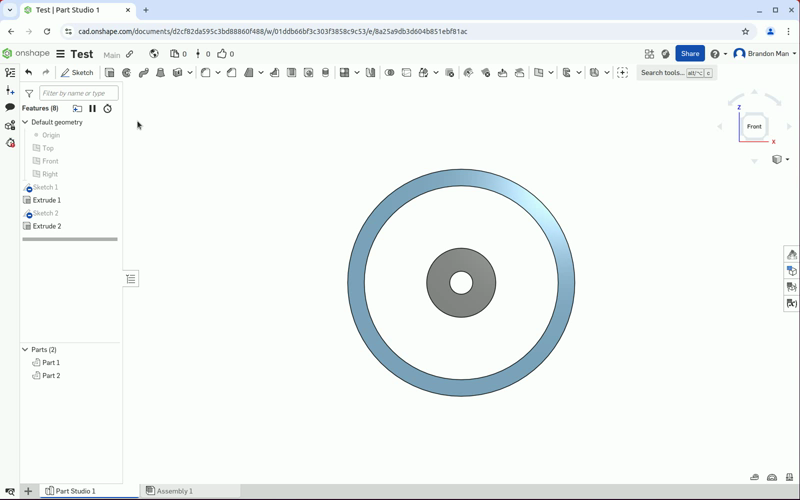
key(shift+h)
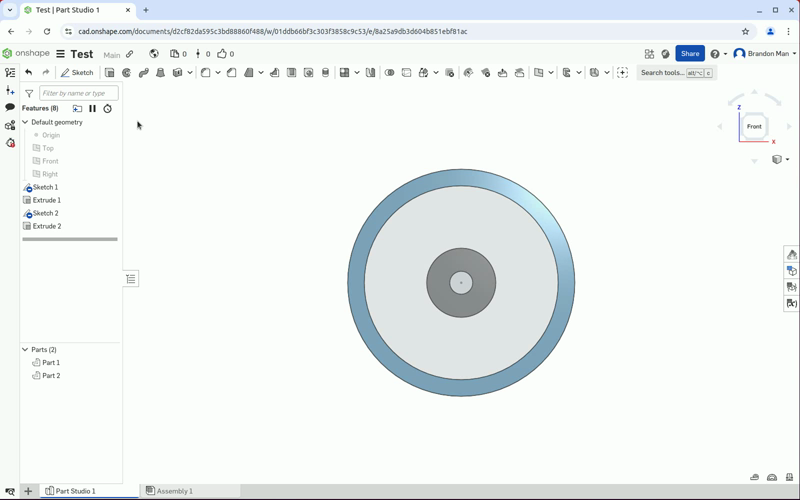
key(shift+h)
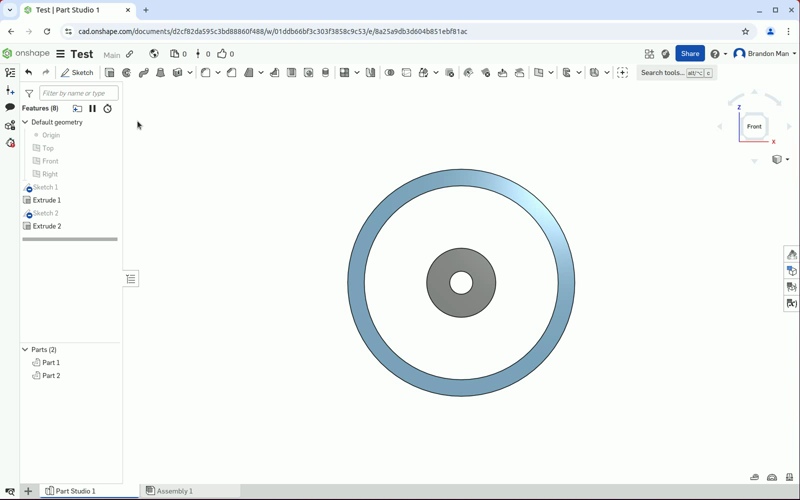
mouse_move(73, 189)
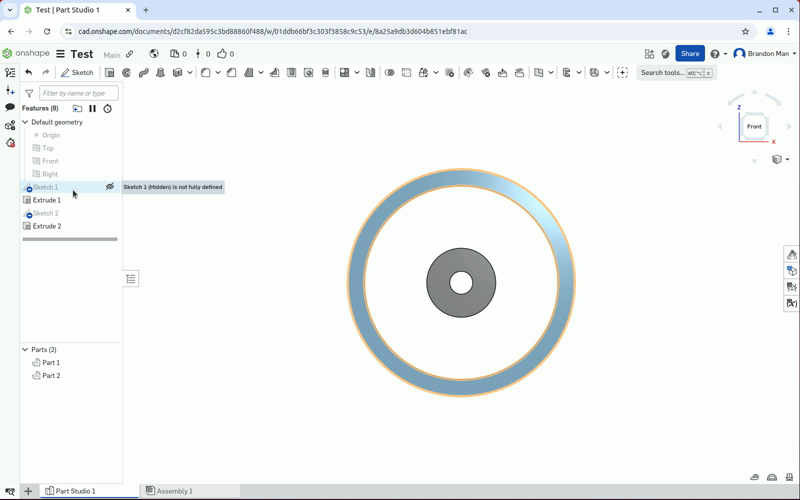
click(73, 189)
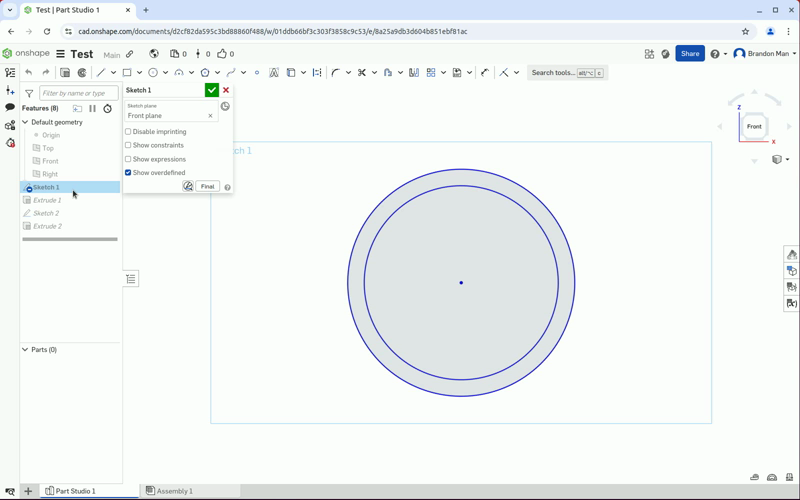
mouse_move(229, 92)
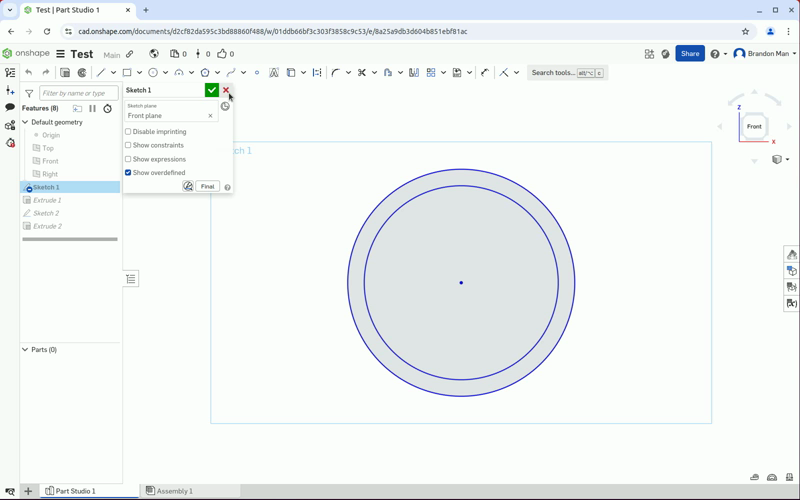
click(229, 92)
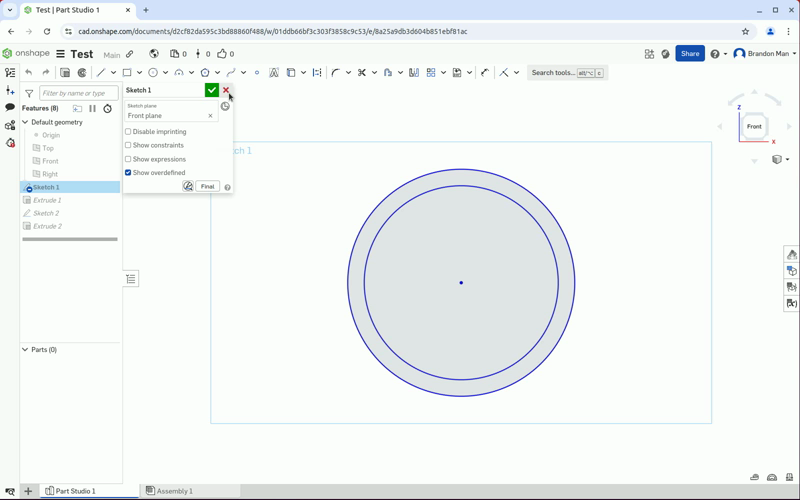
key(shift+s)
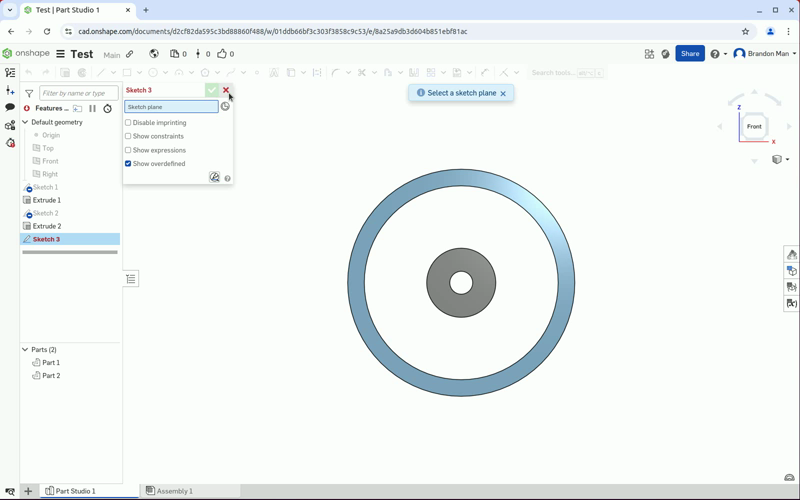
mouse_move(73, 163)
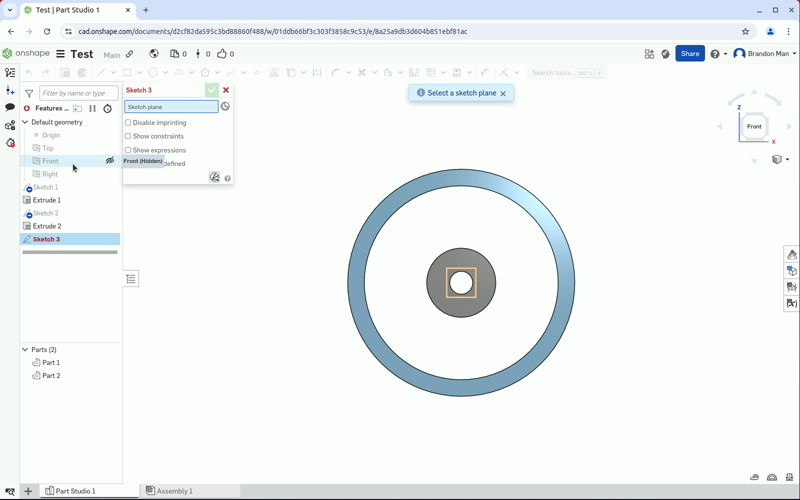
click(73, 163)
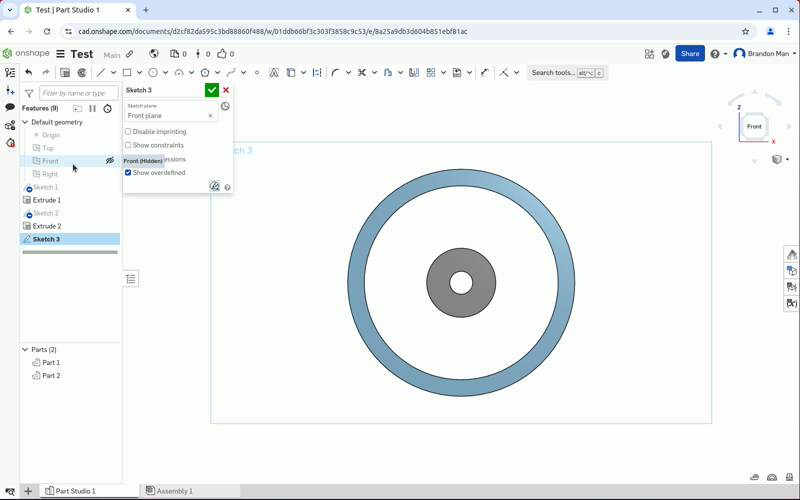
mouse_move(73, 352)
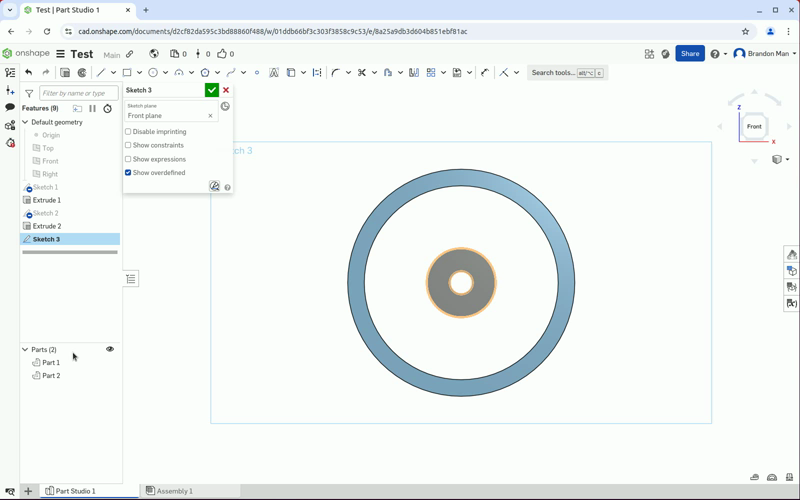
key(y)
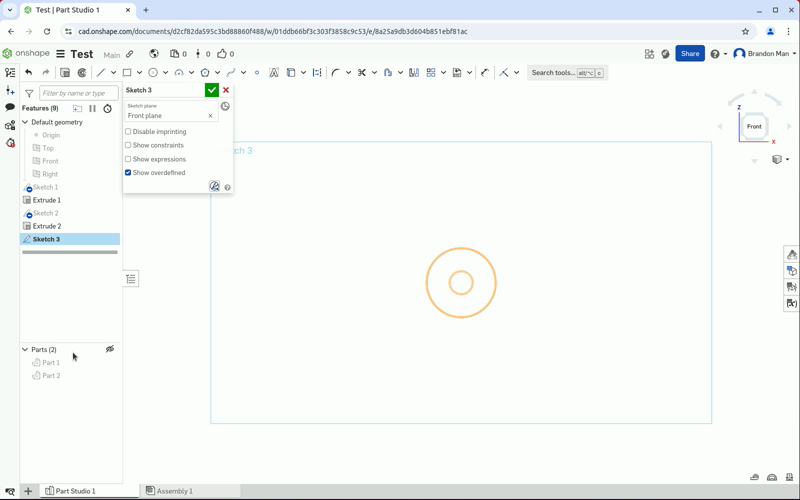
key(c)
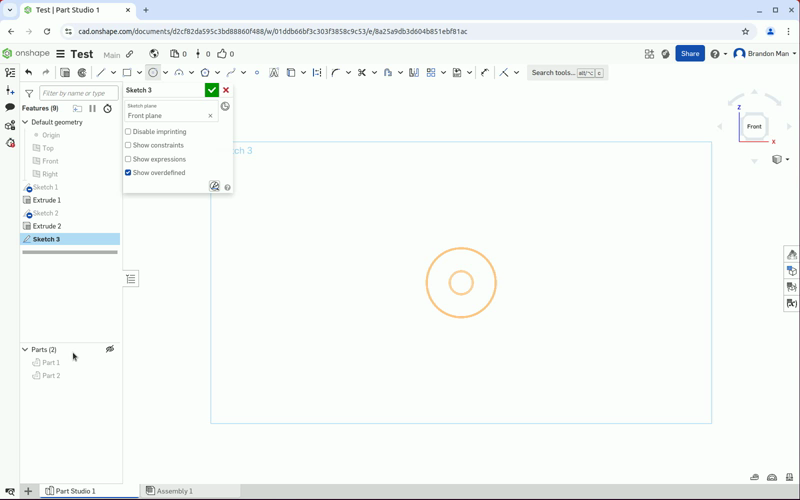
key_down(shift)
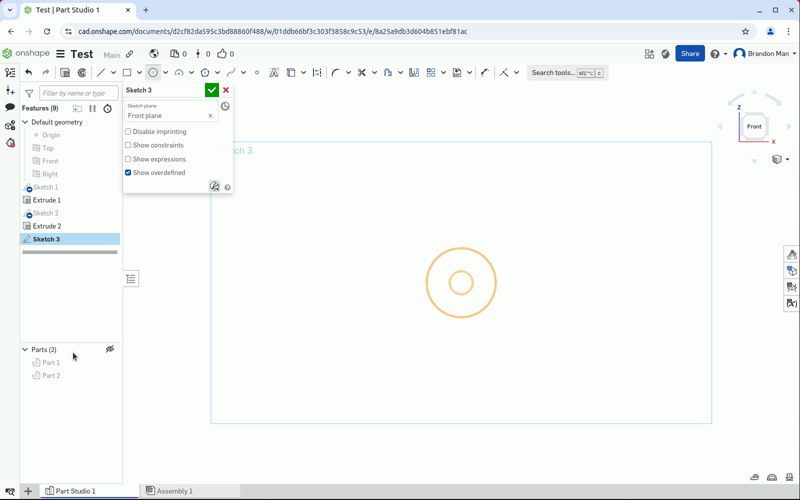
mouse_move(461, 282)
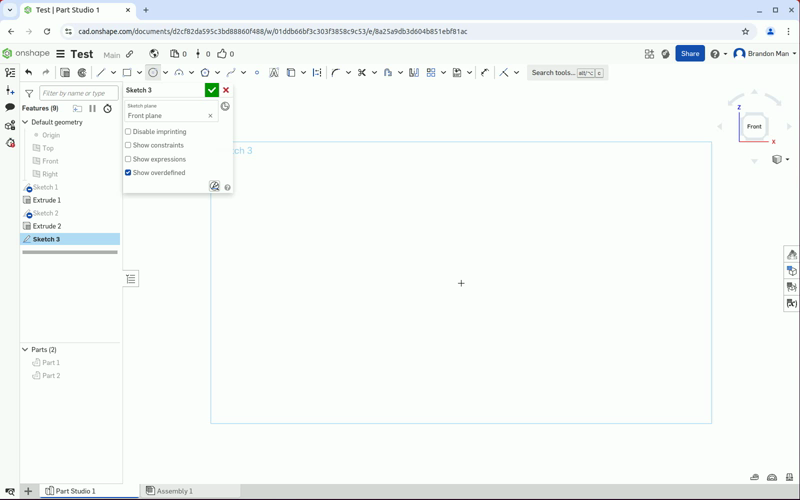
click(461, 282)
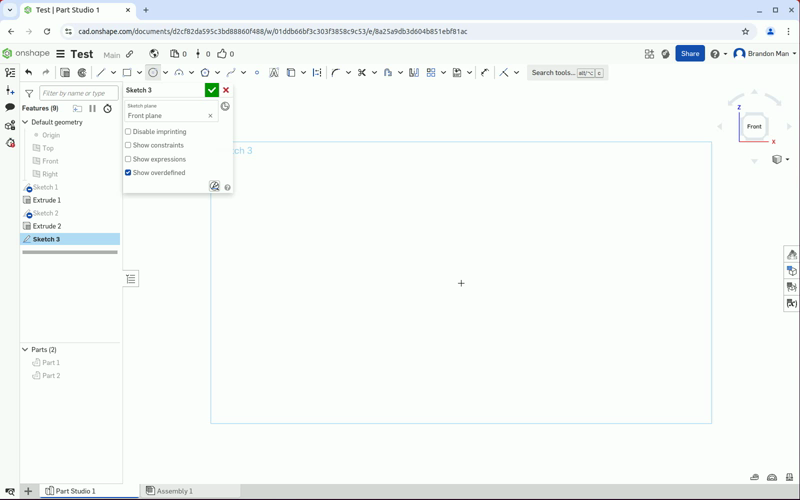
key_up(shift)
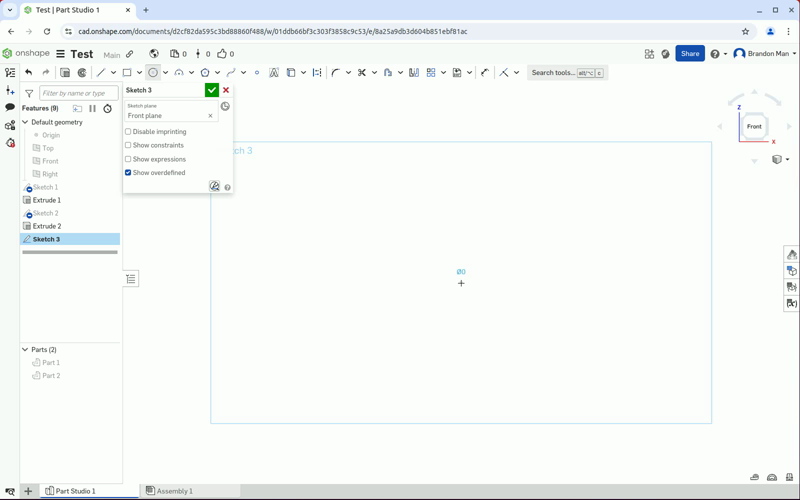
mouse_move(559, 282)
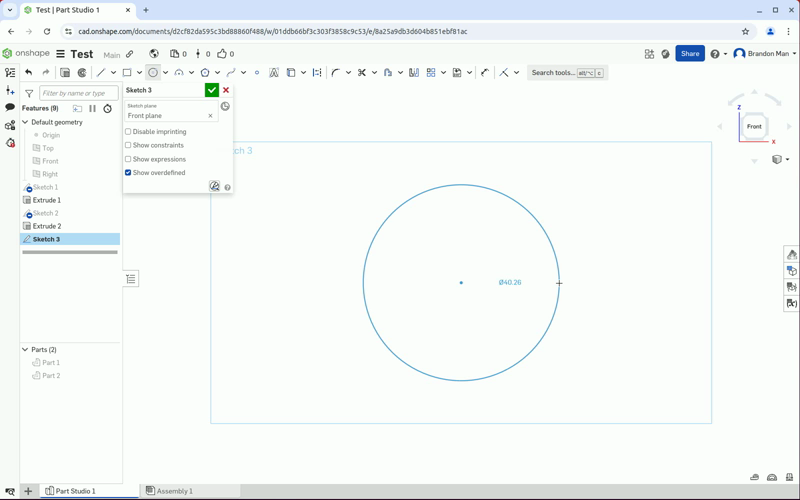
click(559, 282)
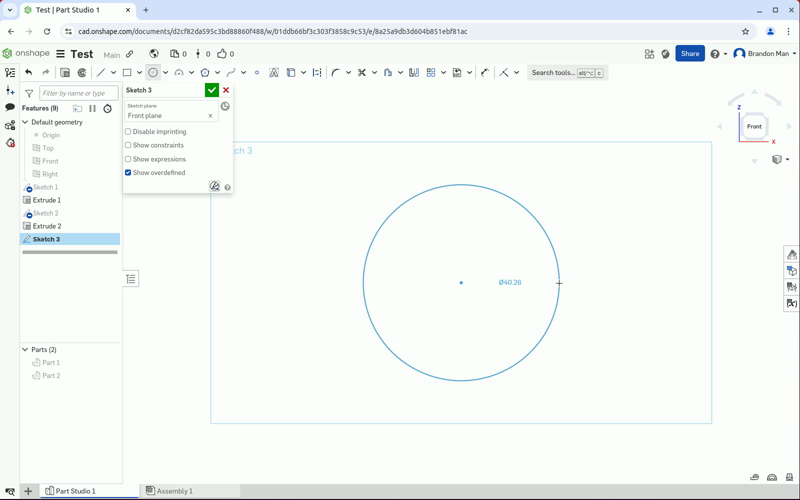
key(esc)
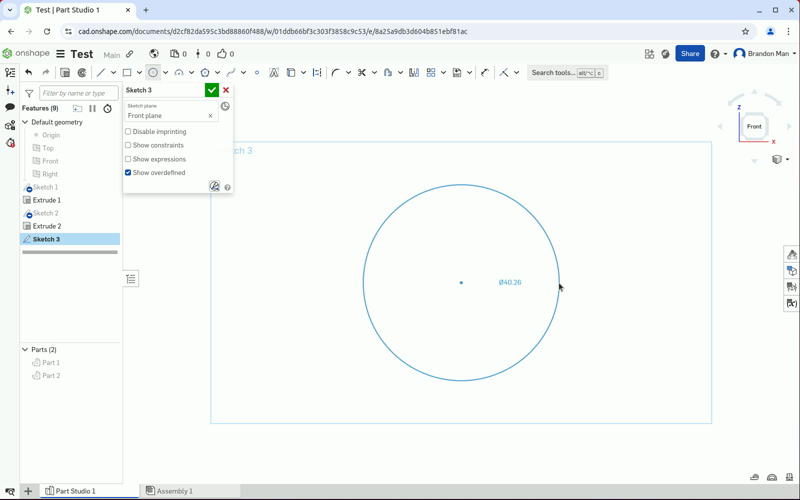
key(c)
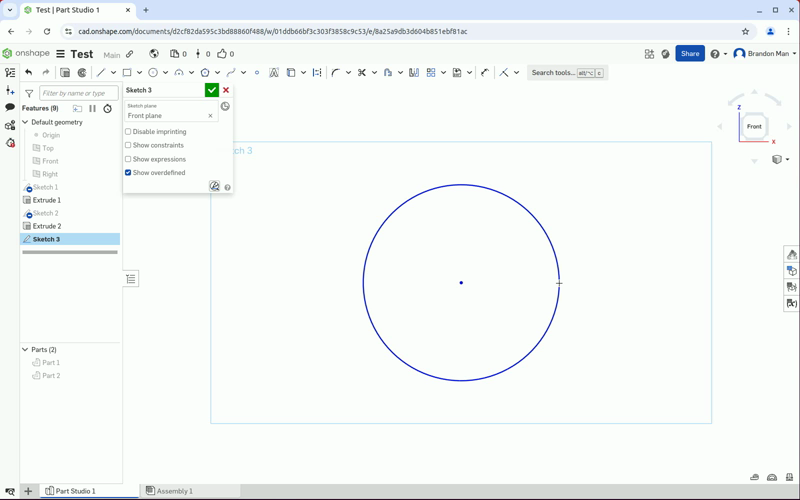
key_down(shift)
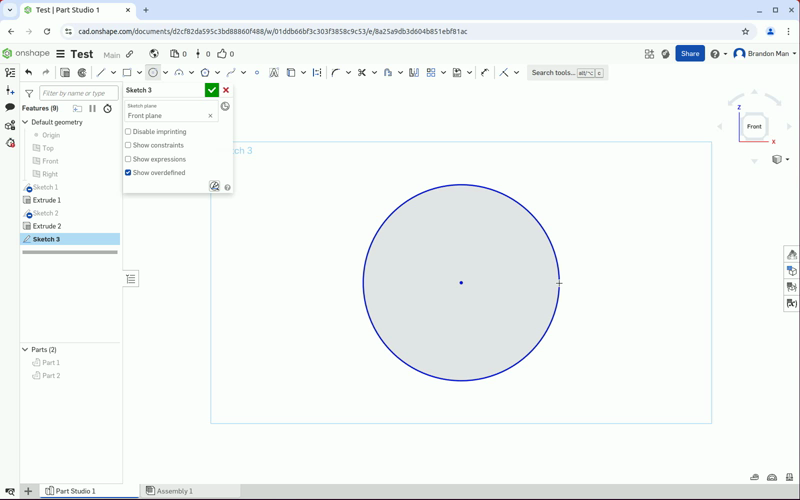
mouse_move(396, 282)
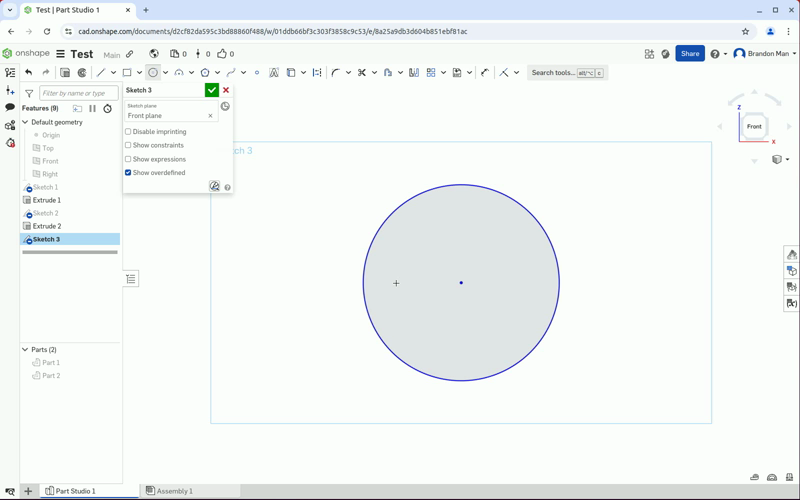
click(396, 282)
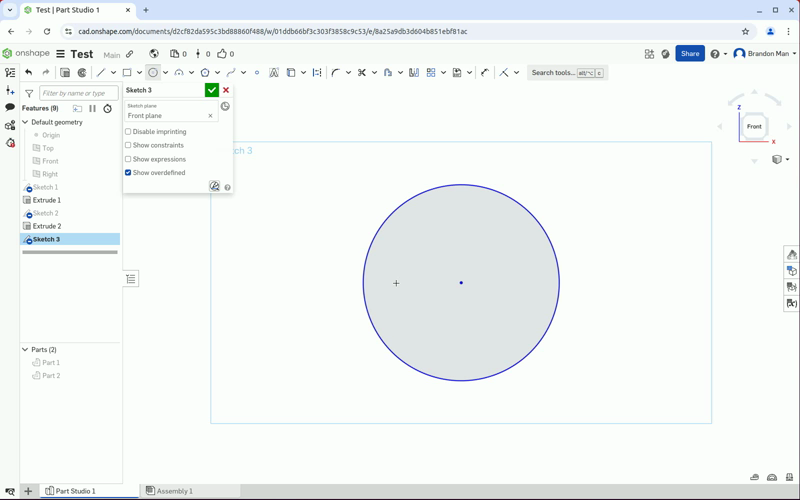
key_up(shift)
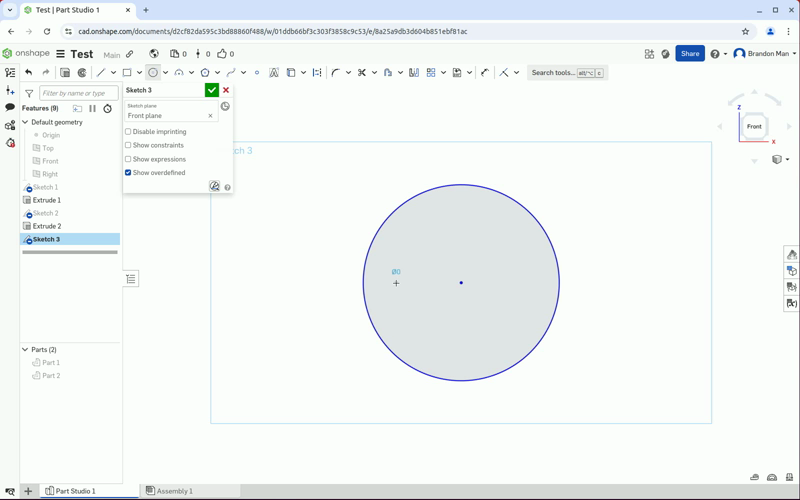
mouse_move(408, 282)
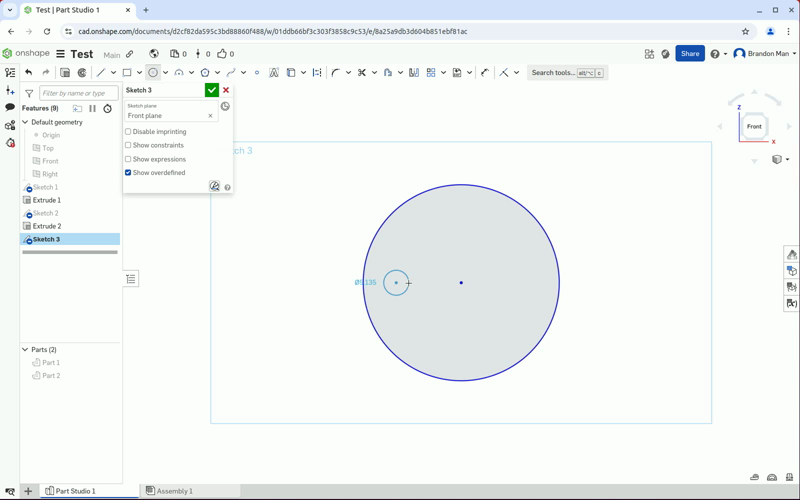
click(408, 282)
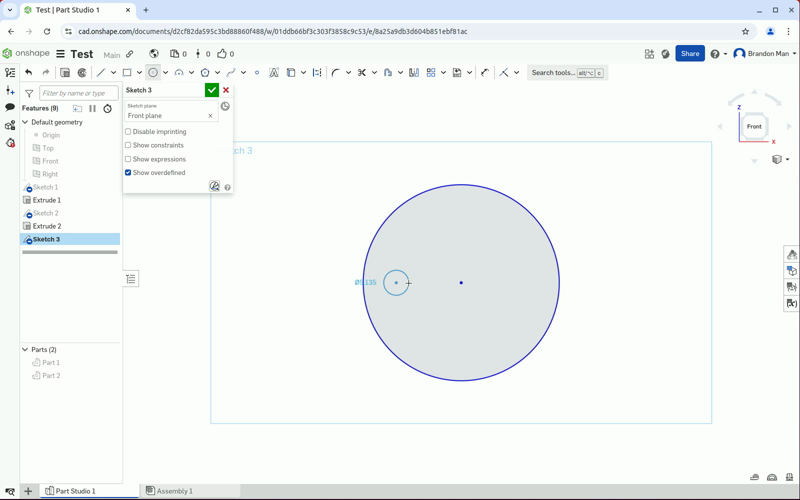
key(esc)
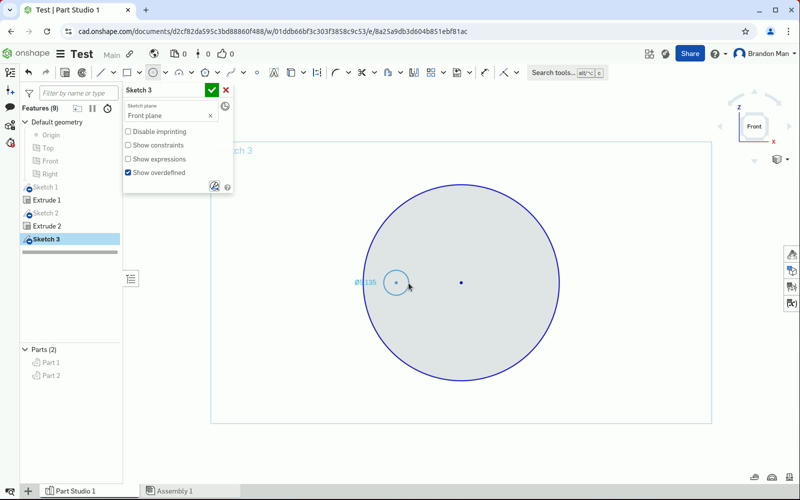
key(c)
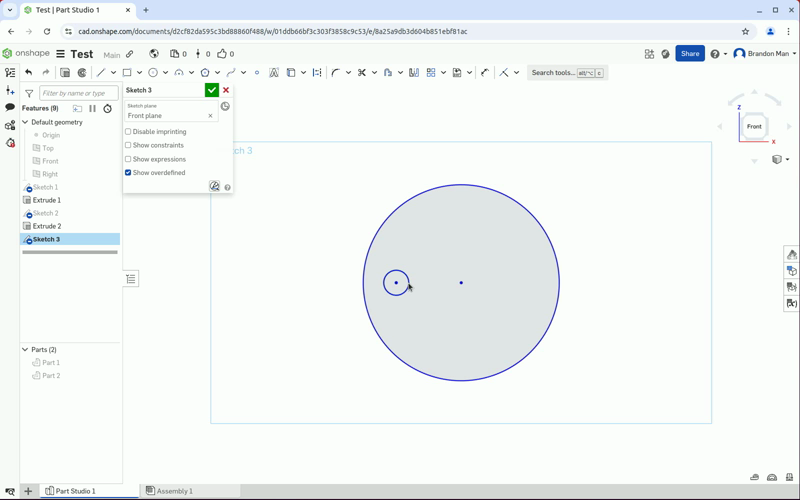
key_down(shift)
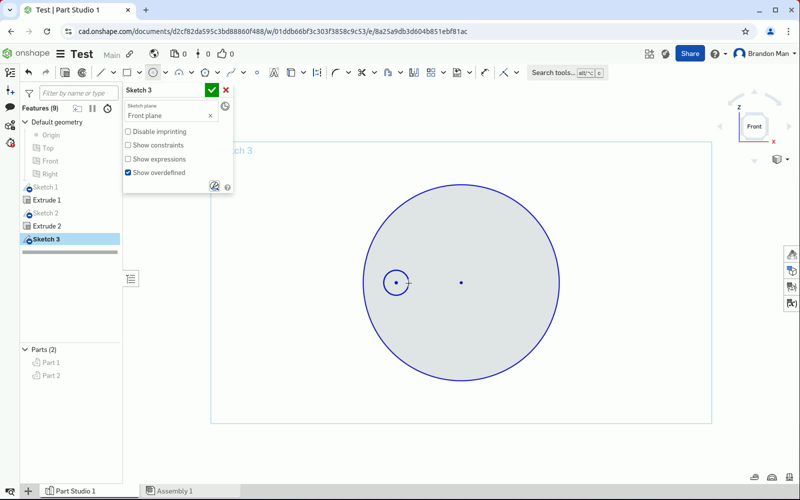
mouse_move(461, 282)
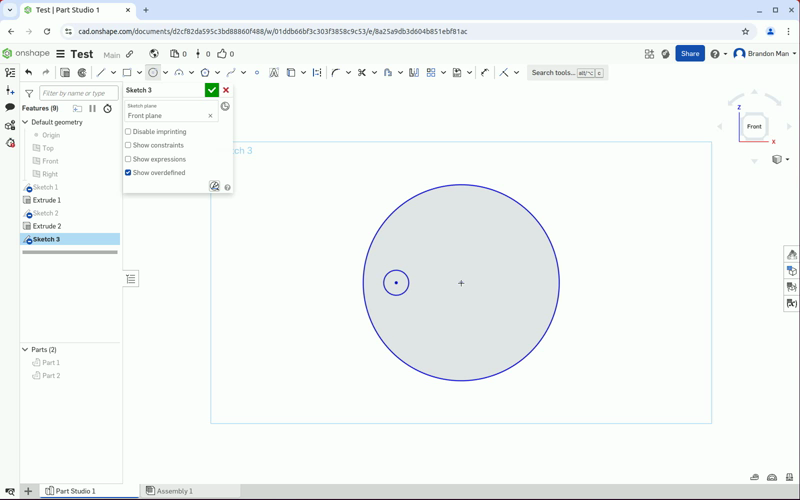
click(461, 282)
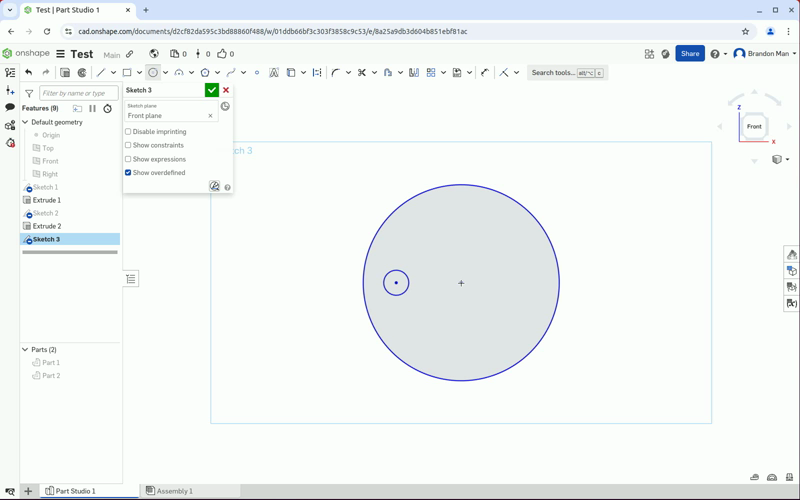
key_up(shift)
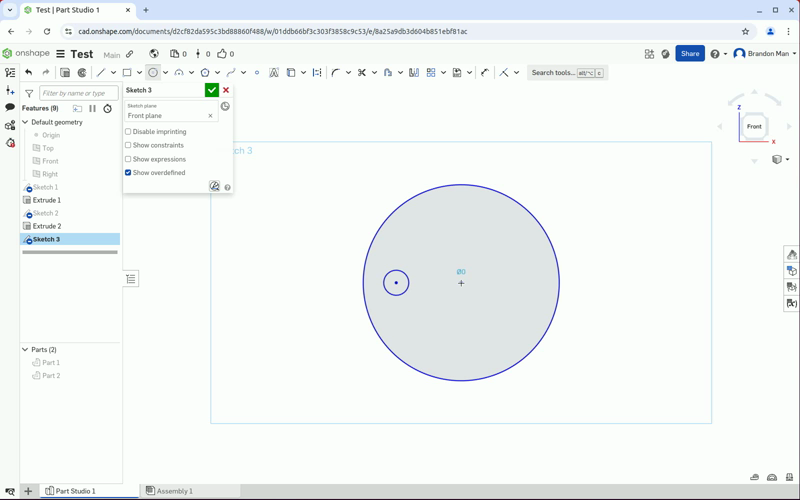
mouse_move(494, 282)
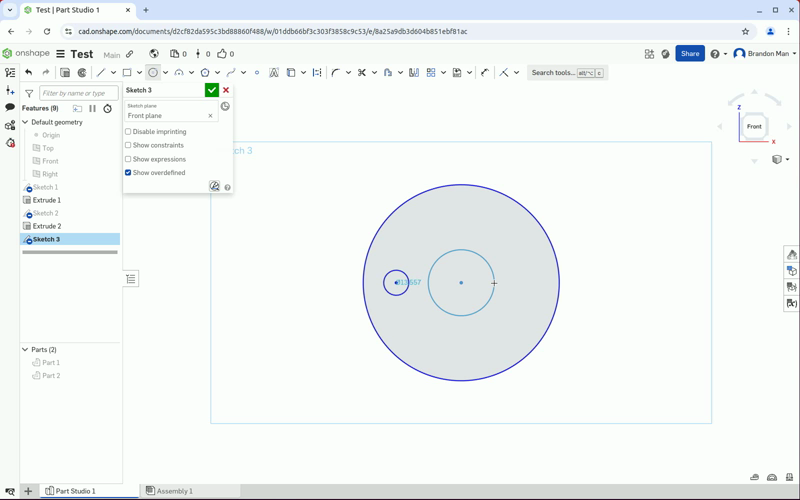
click(494, 282)
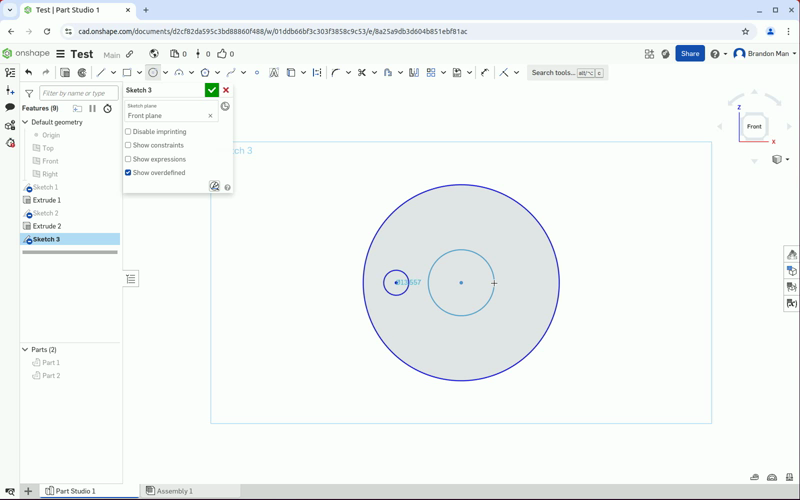
key(esc)
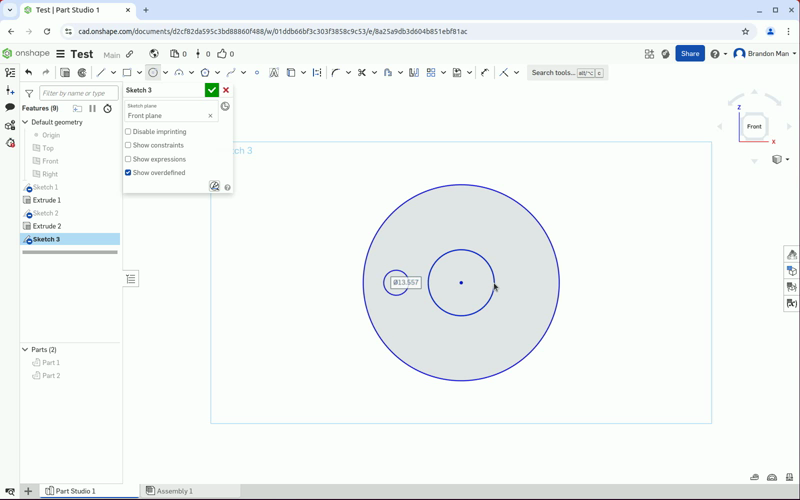
key(c)
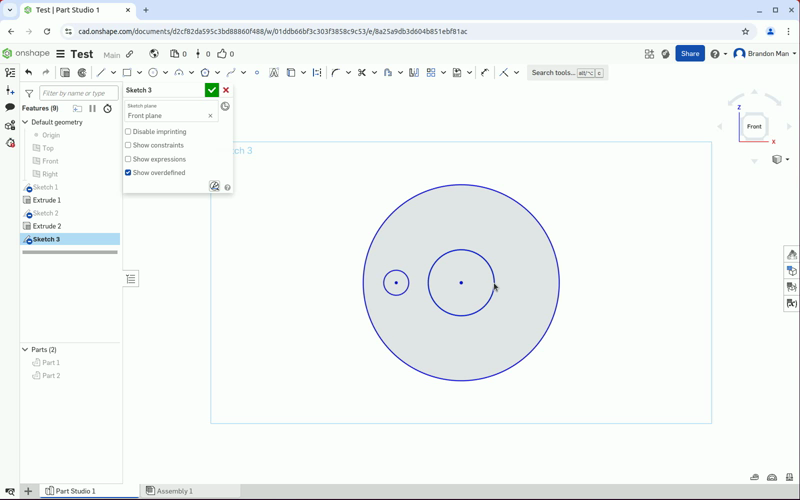
key_down(shift)
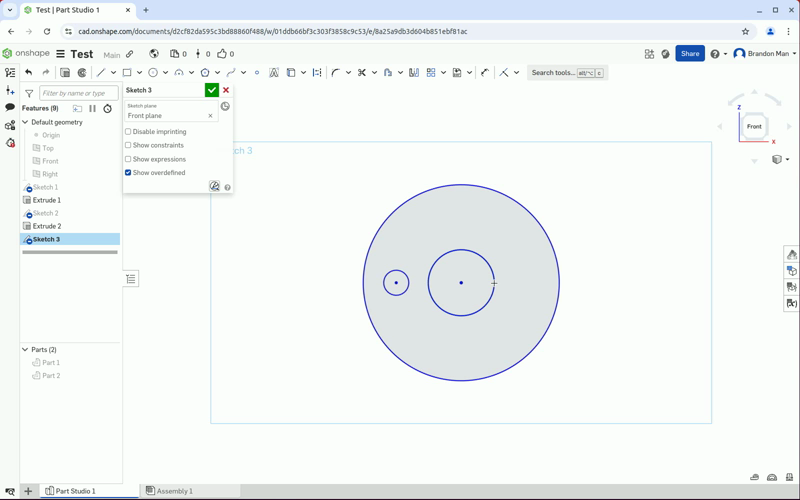
mouse_move(461, 348)
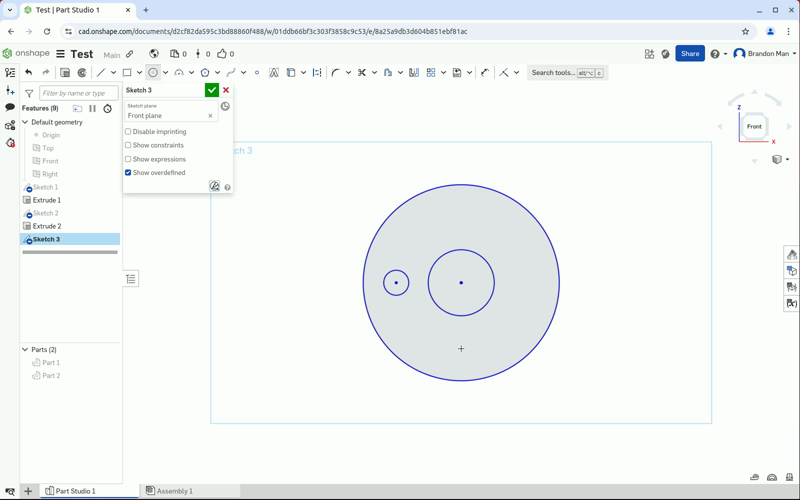
click(461, 348)
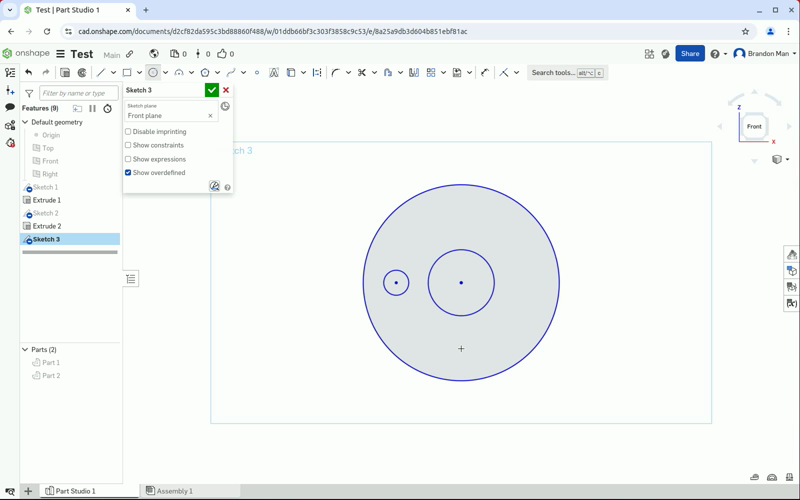
key_up(shift)
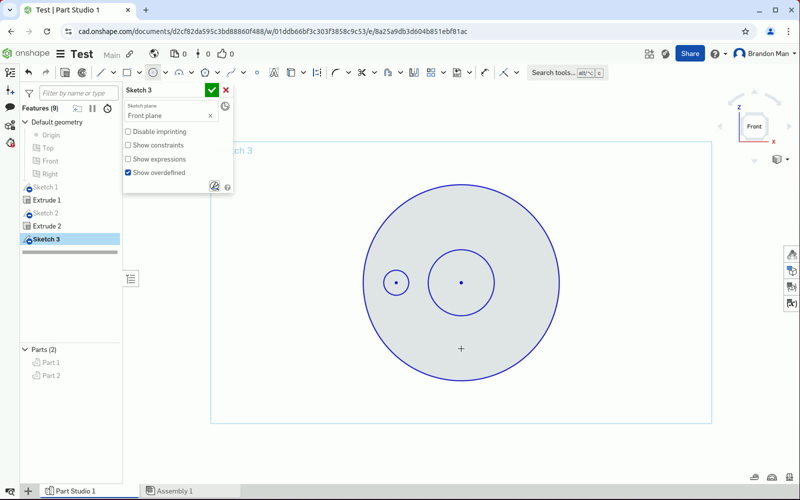
mouse_move(473, 348)
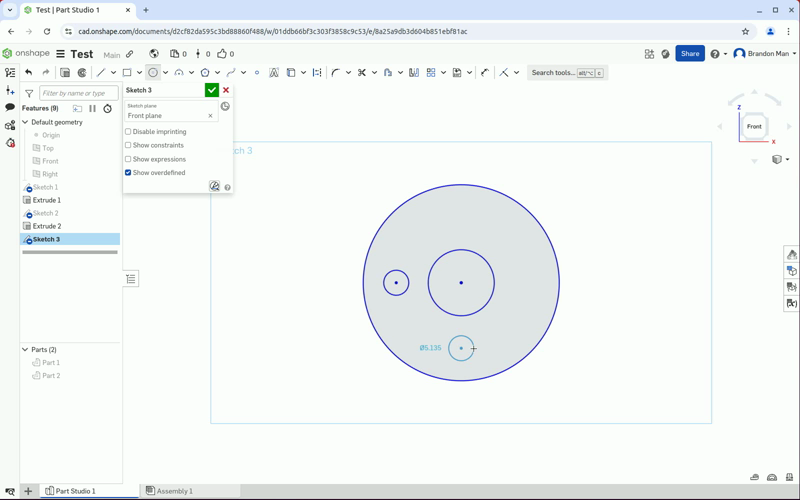
click(473, 348)
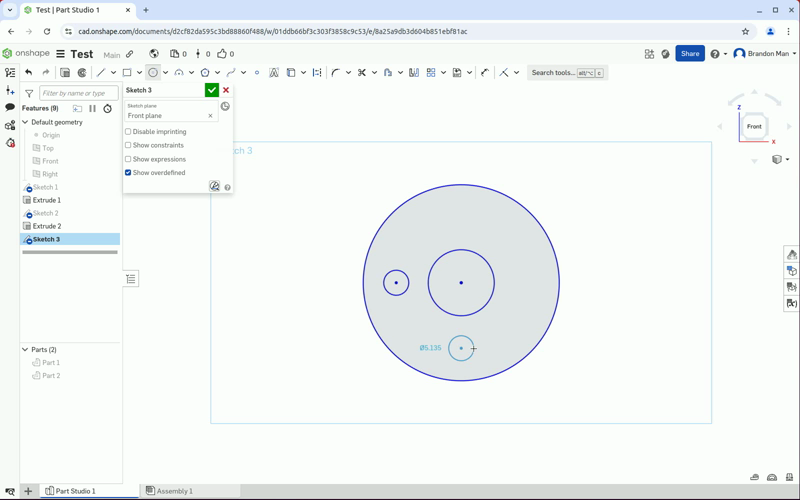
key(esc)
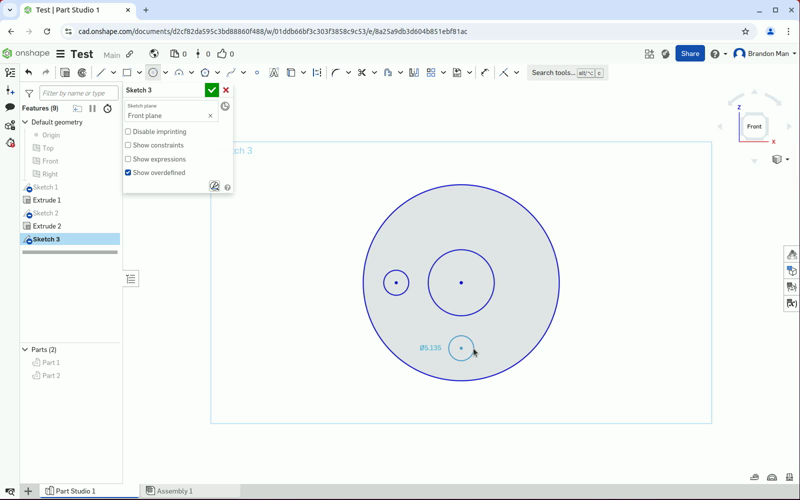
key(c)
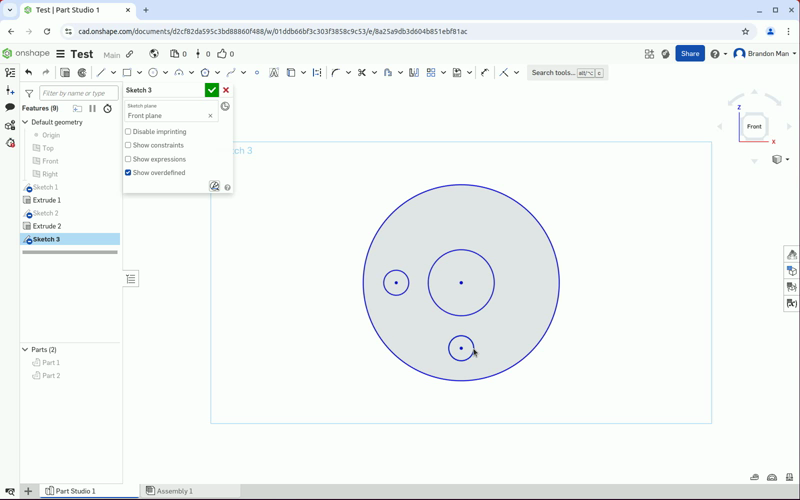
key_down(shift)
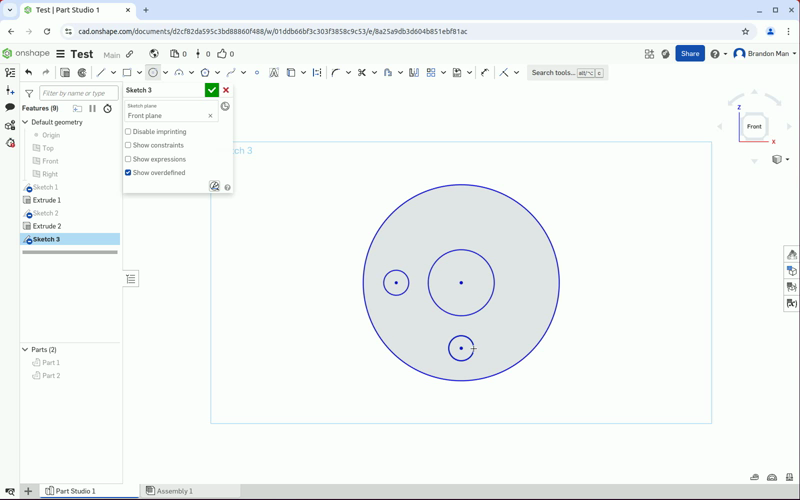
mouse_move(461, 217)
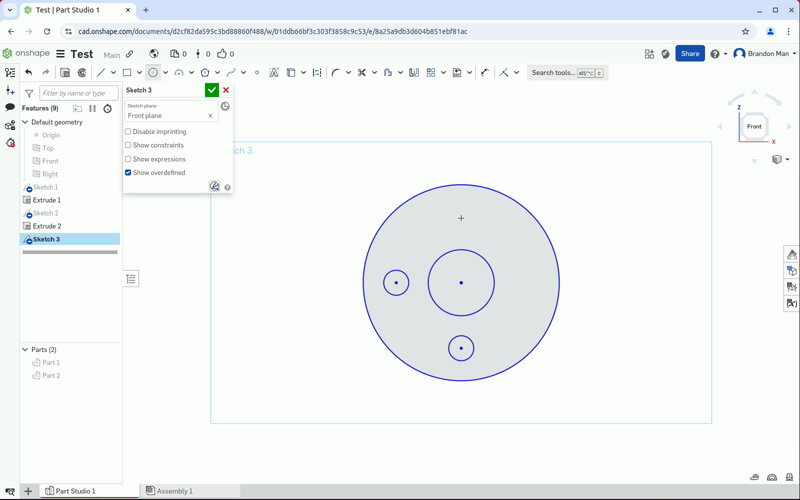
click(461, 217)
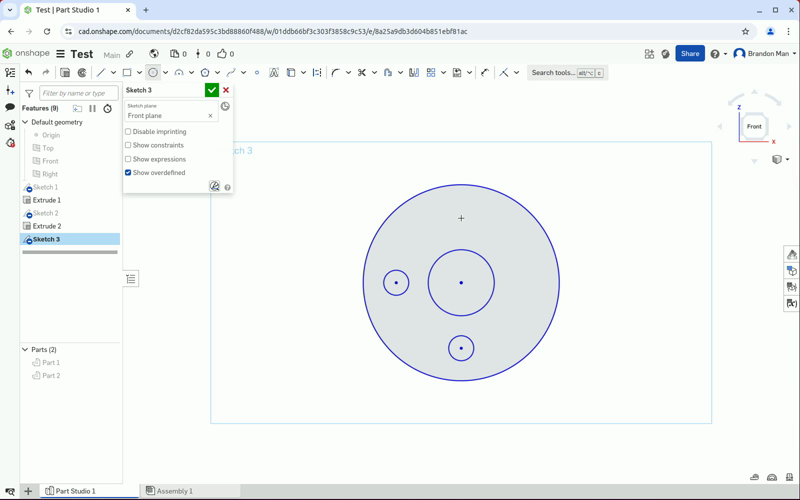
key_up(shift)
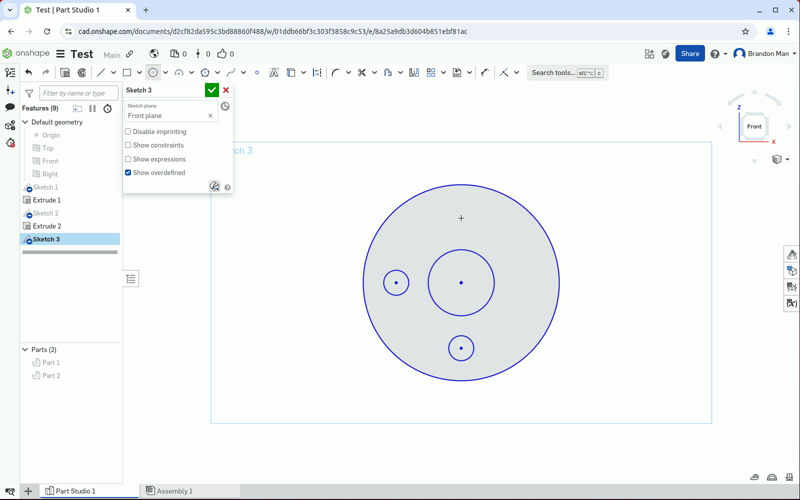
mouse_move(473, 217)
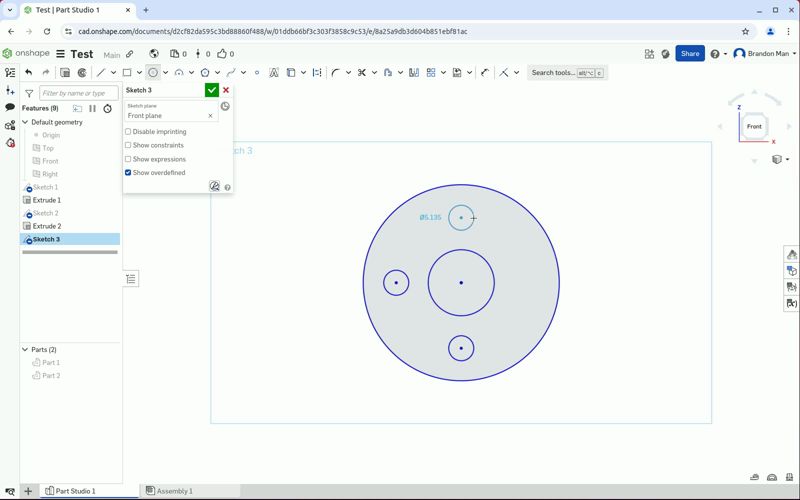
click(473, 217)
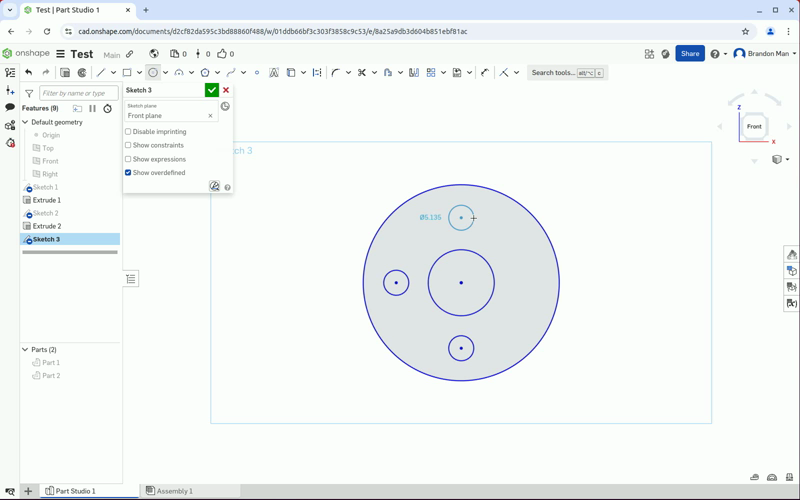
key(esc)
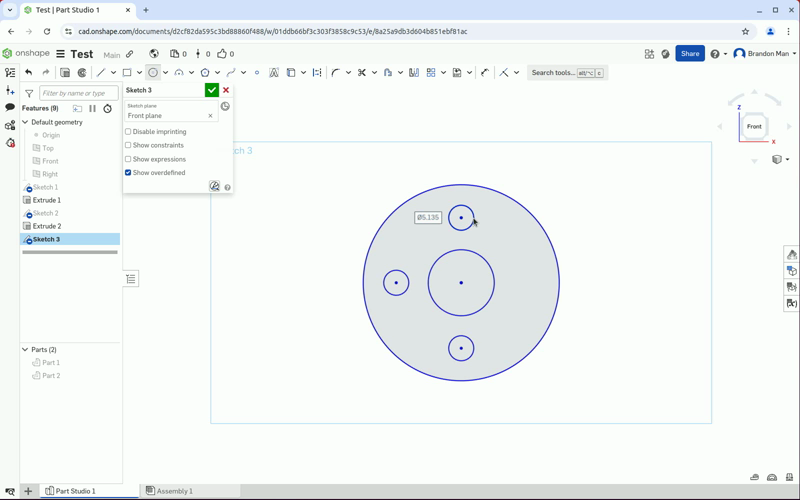
key(c)
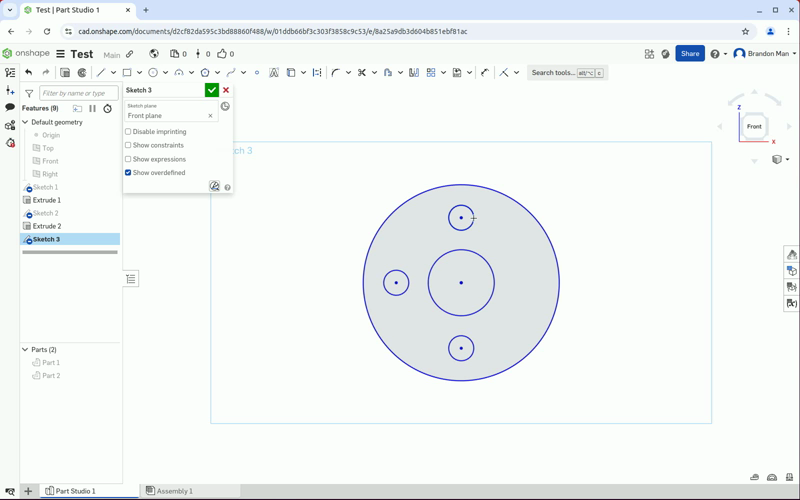
key_down(shift)
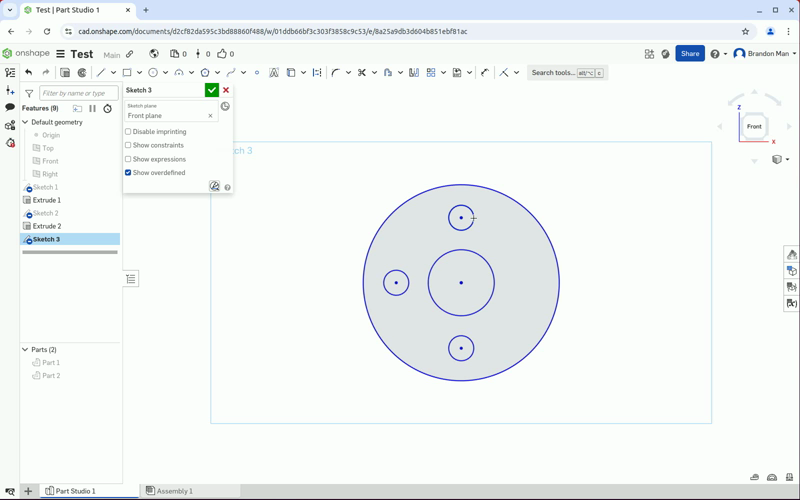
mouse_move(524, 282)
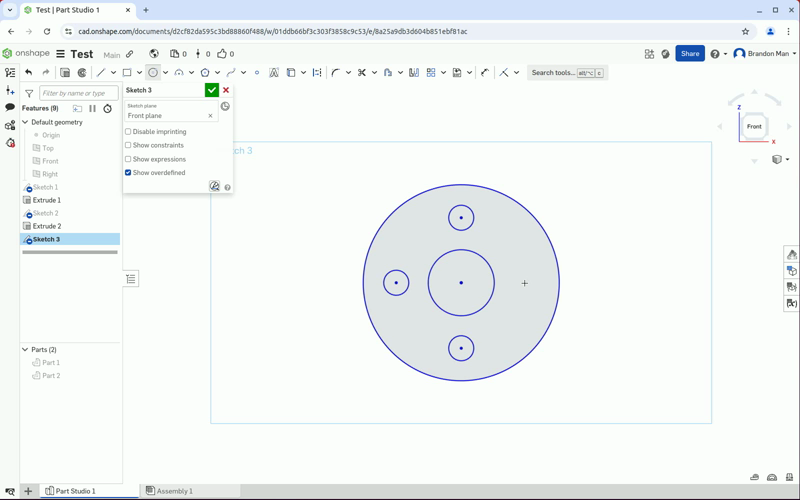
click(524, 282)
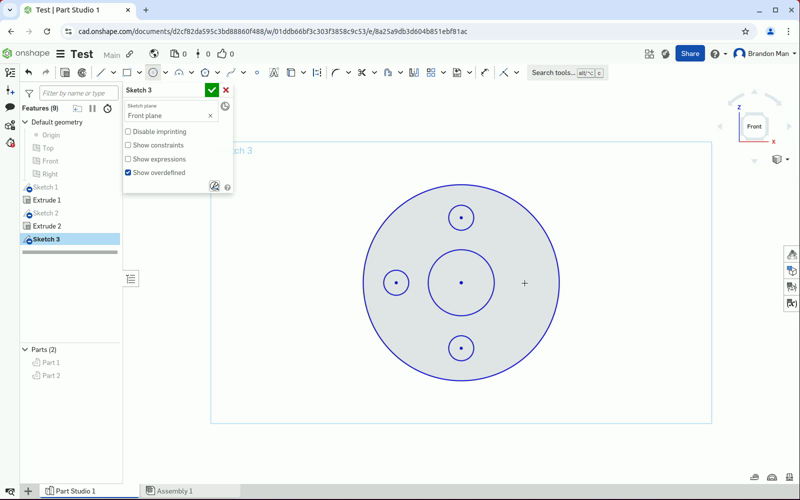
key_up(shift)
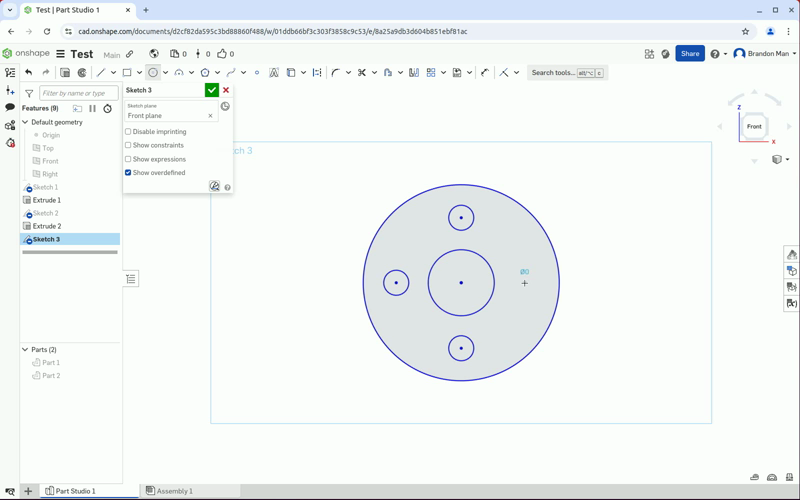
mouse_move(537, 282)
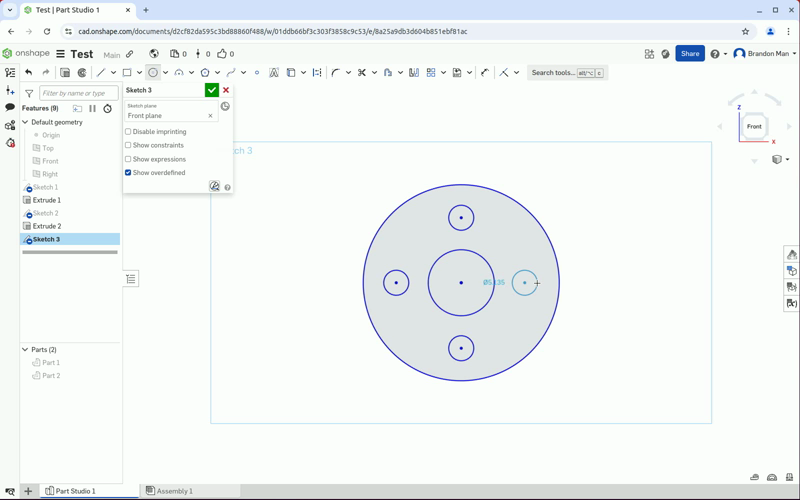
click(537, 282)
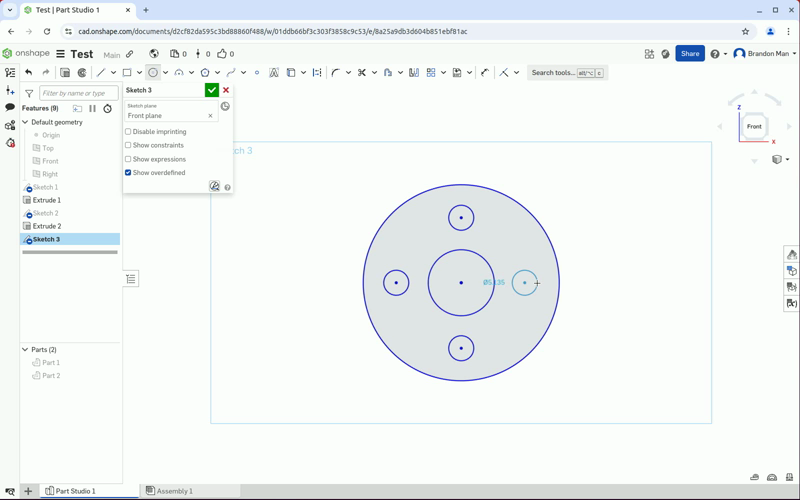
key(esc)
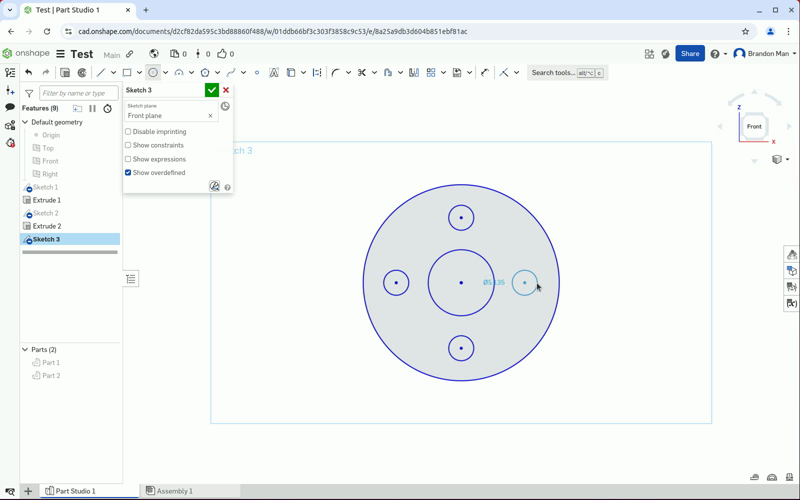
mouse_move(499, 224)
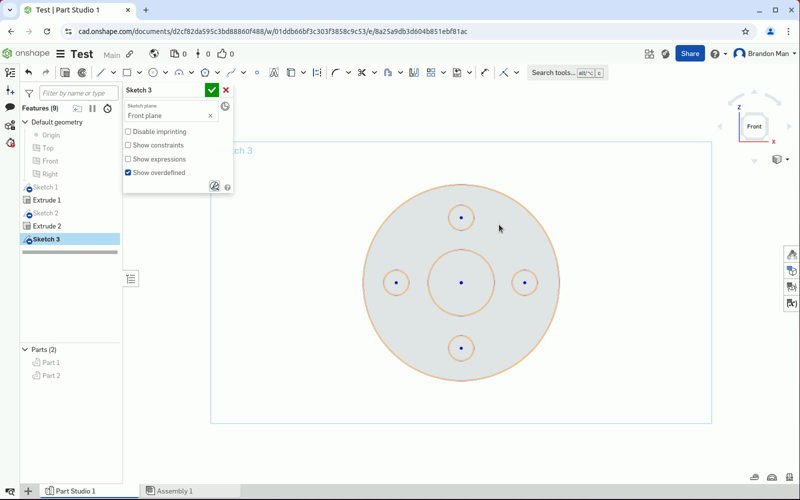
click(499, 224)
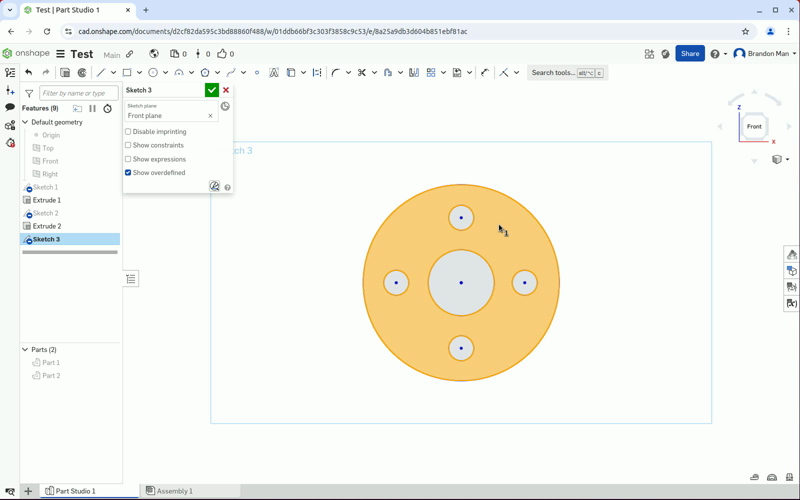
mouse_move(73, 352)
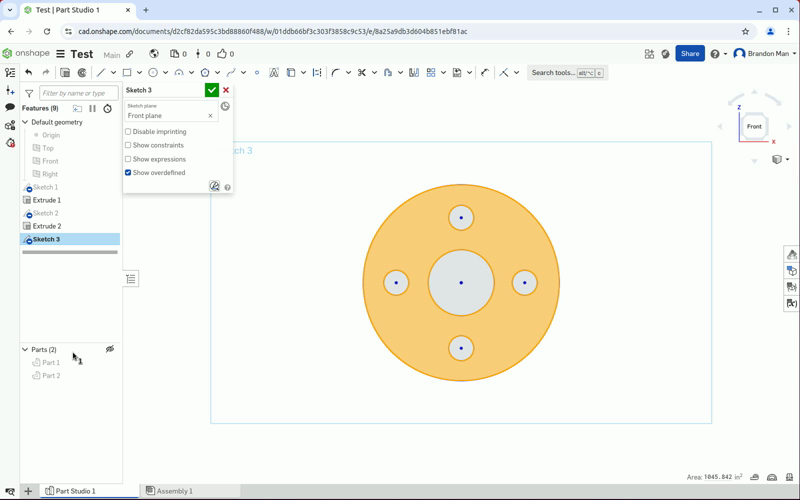
key(shift+y)
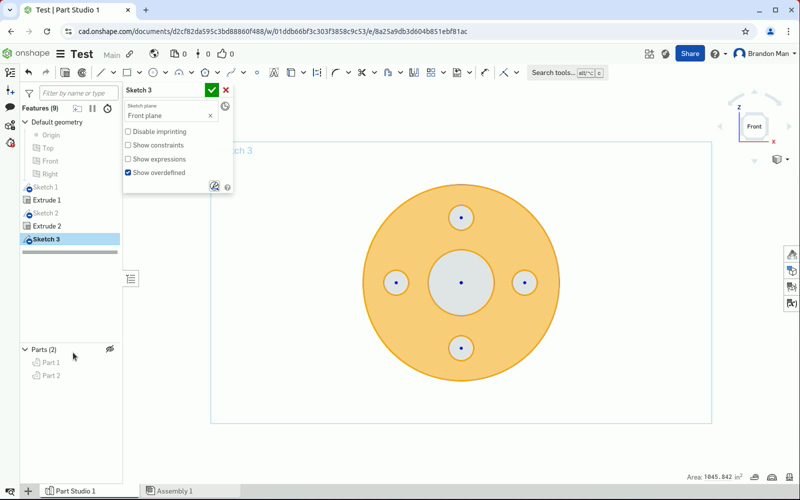
key(shift+e)
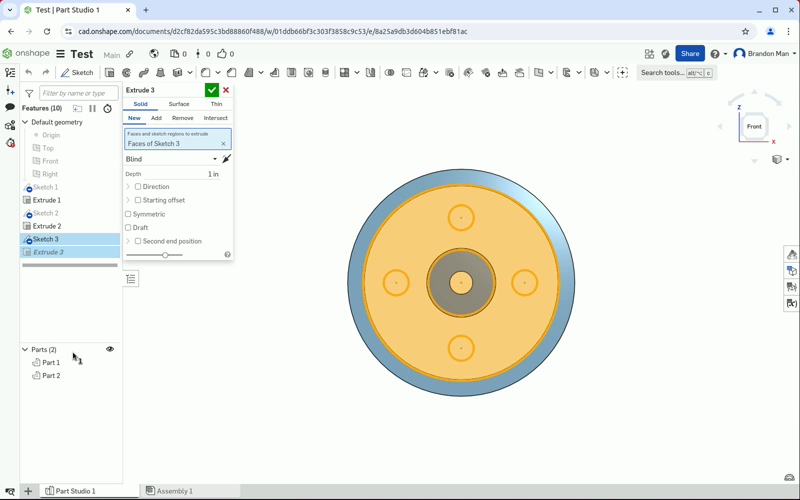
mouse_move(143, 106)
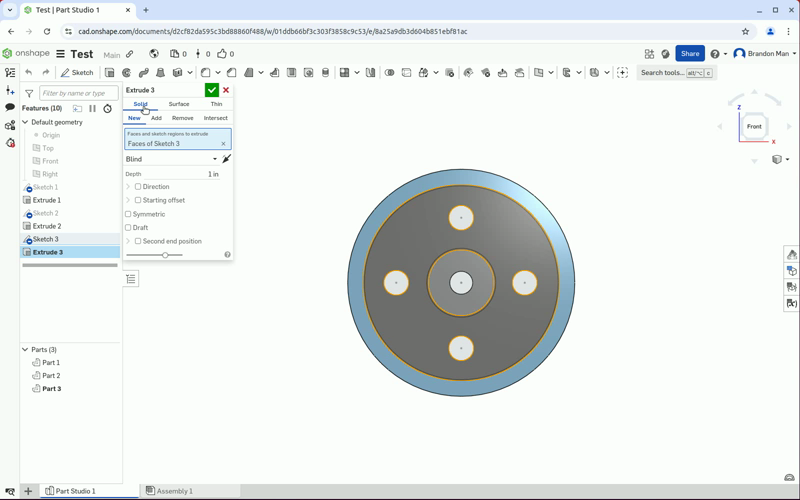
click(143, 106)
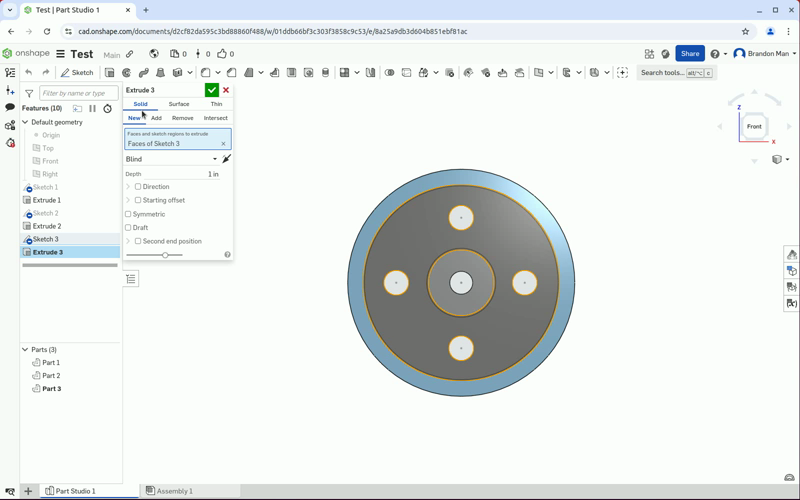
mouse_move(137, 120)
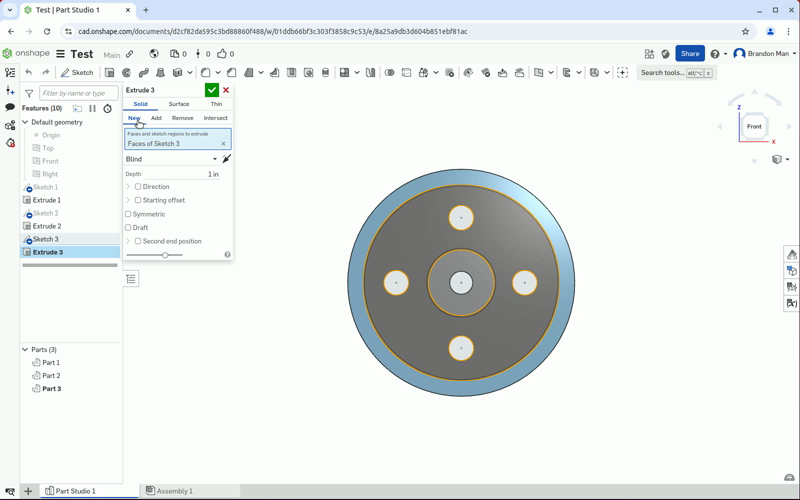
click(137, 120)
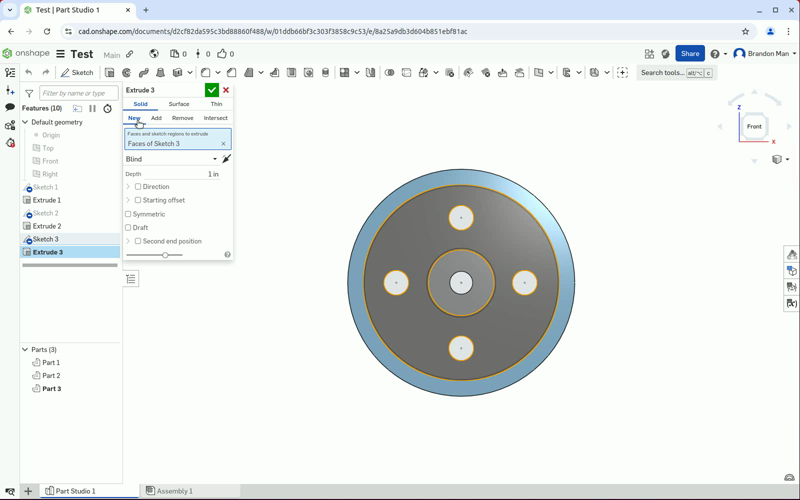
key(tab, 4)
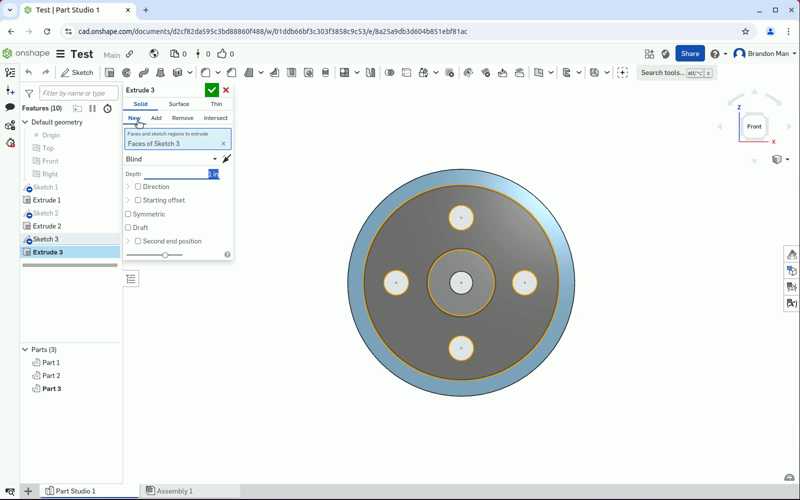
text(4.814)
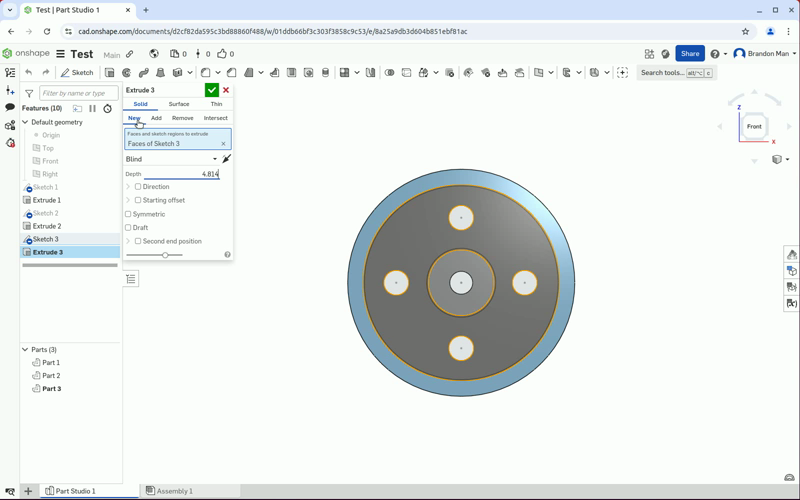
key(tab, 3)
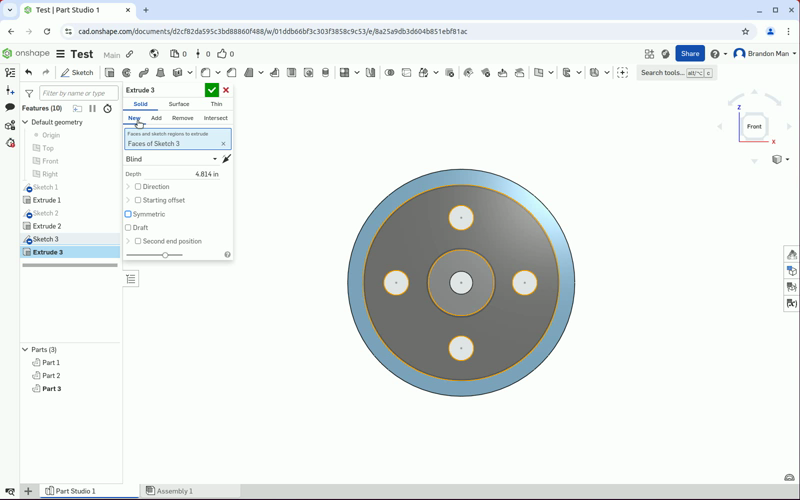
key(space)
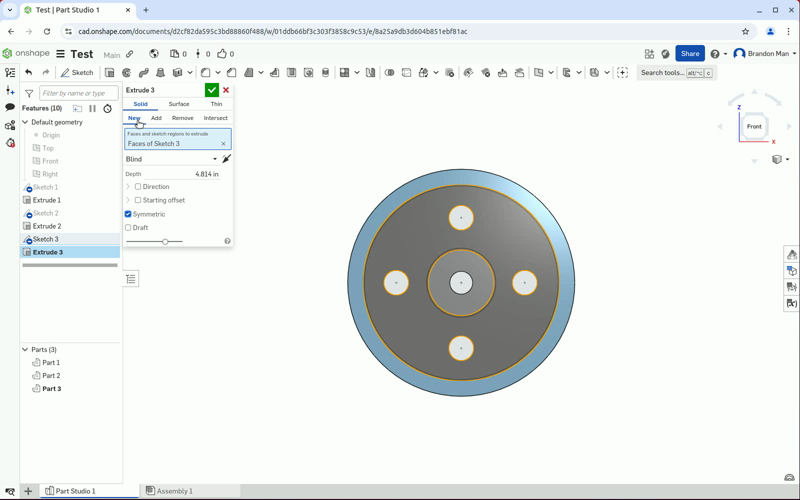
key(enter)
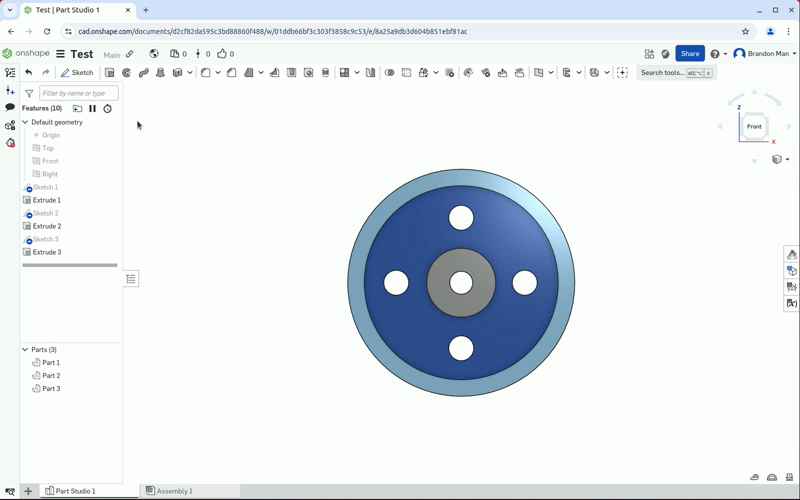
key(shift+h)
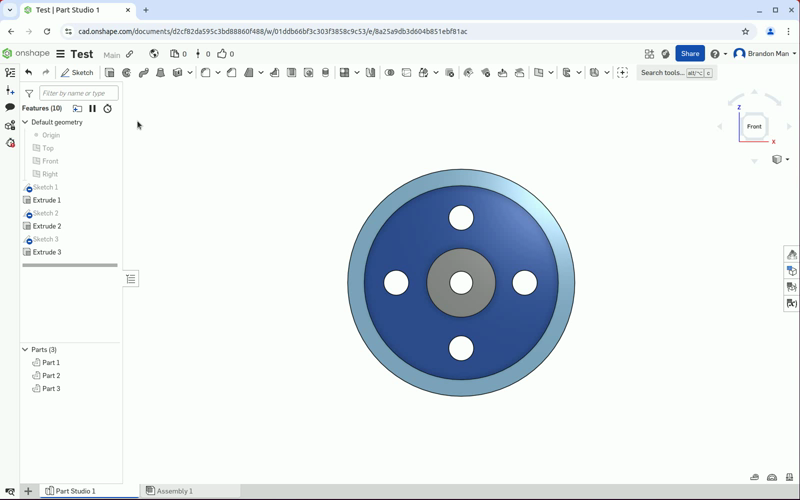
key(shift+h)
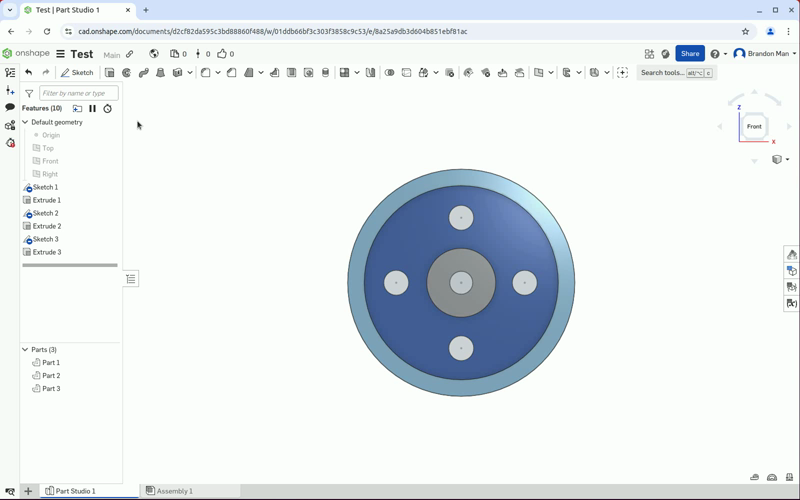
key(shift+7)
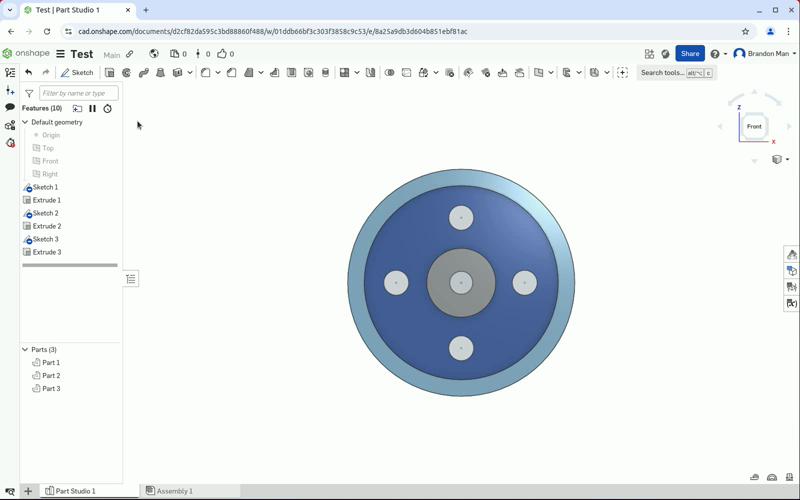
key(left, 2)
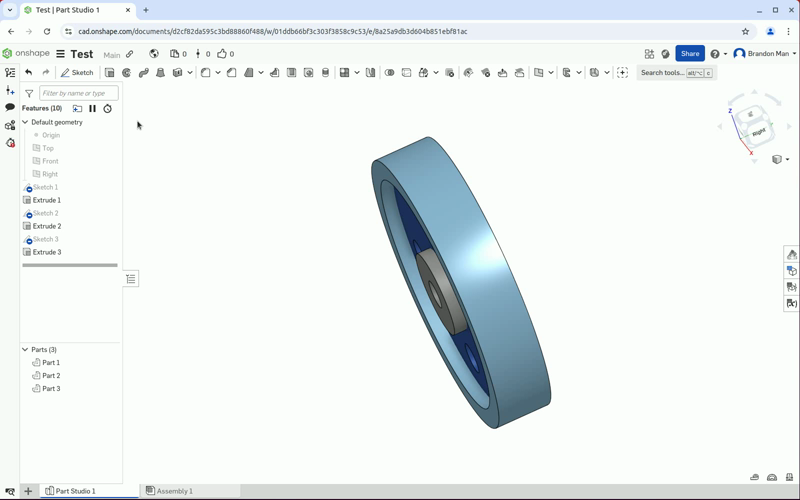
key(down, 2)
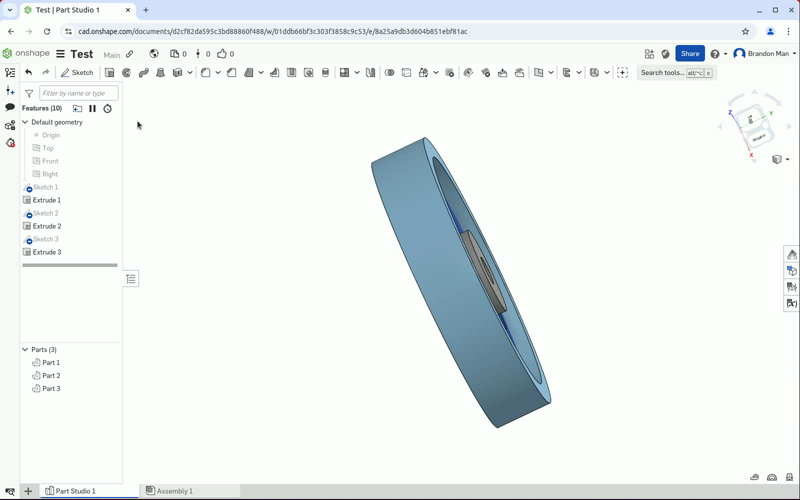
key(up, 2)
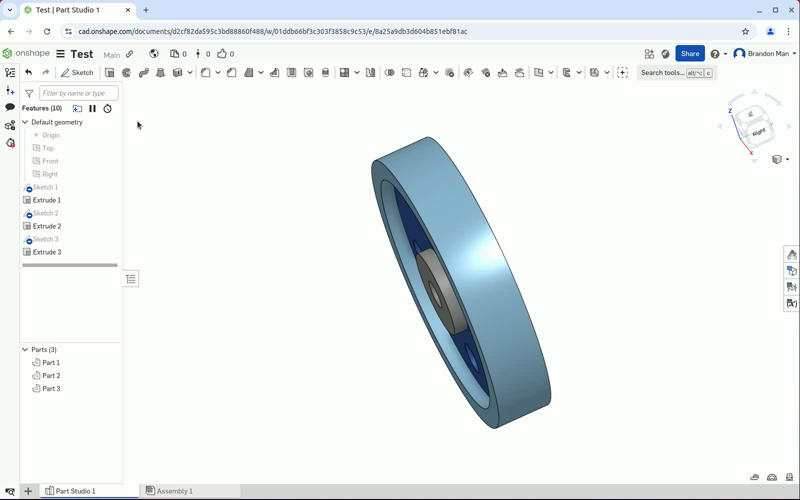
key(right, 2)
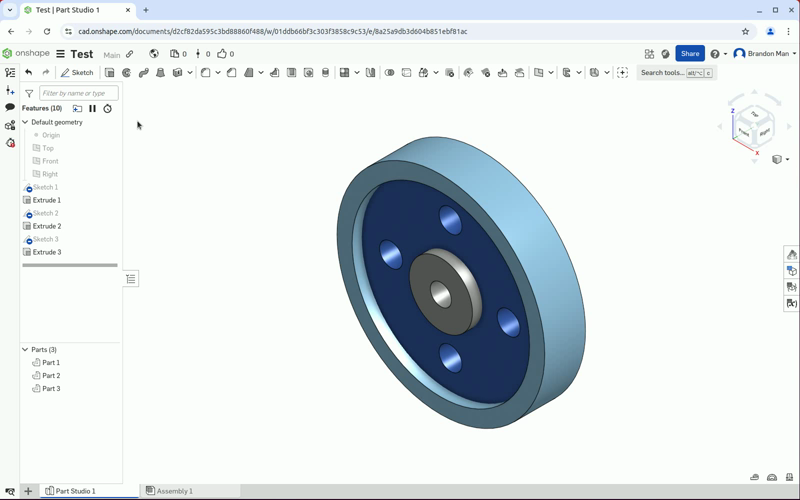
mouse_move(73, 189)
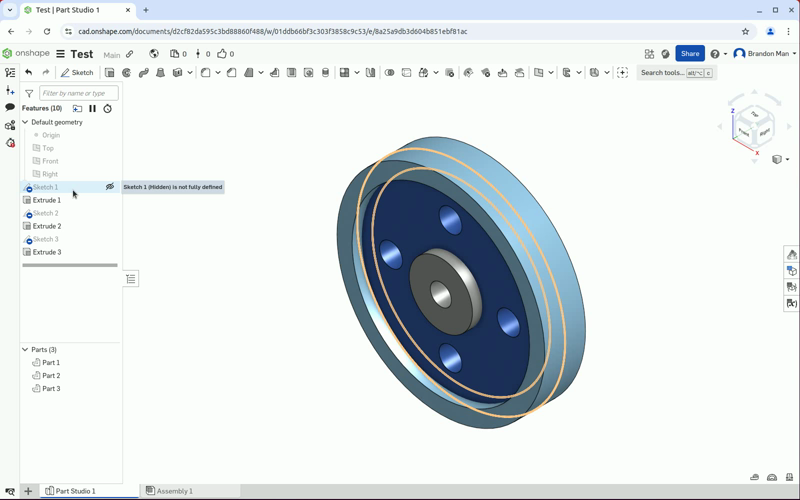
click(73, 189)